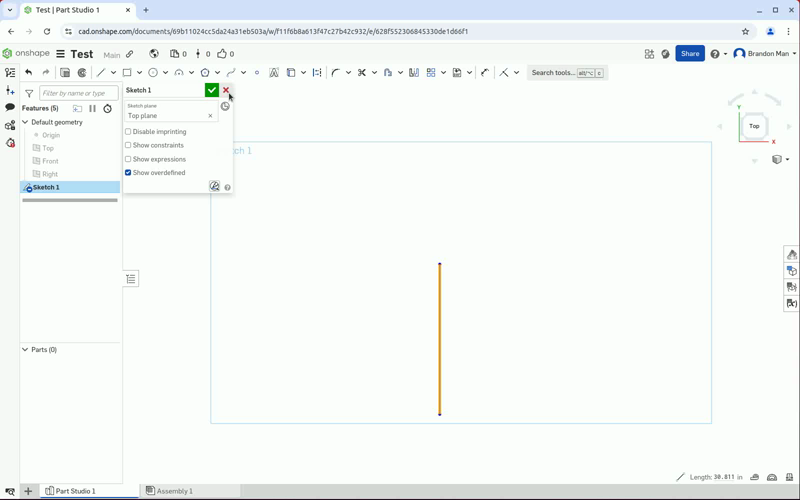
key(shift+h)
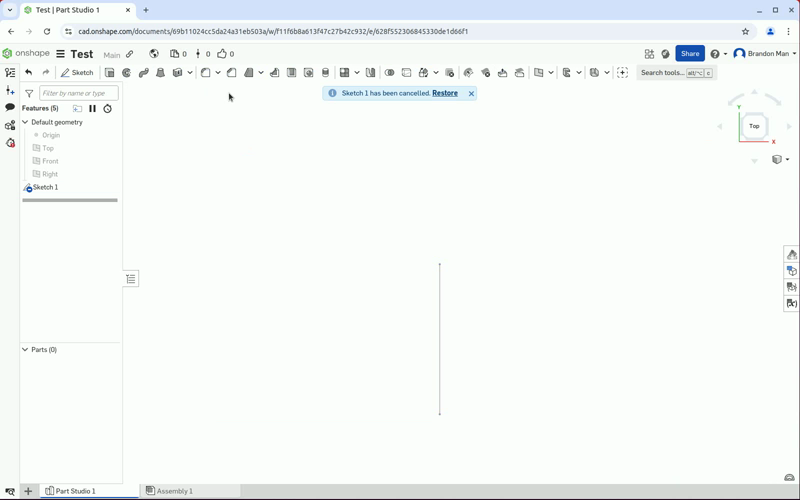
key(shift+s)
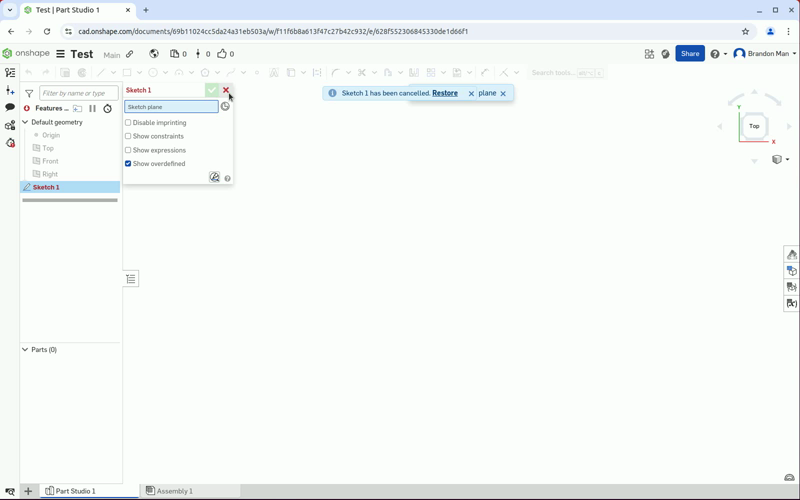
mouse_move(73, 150)
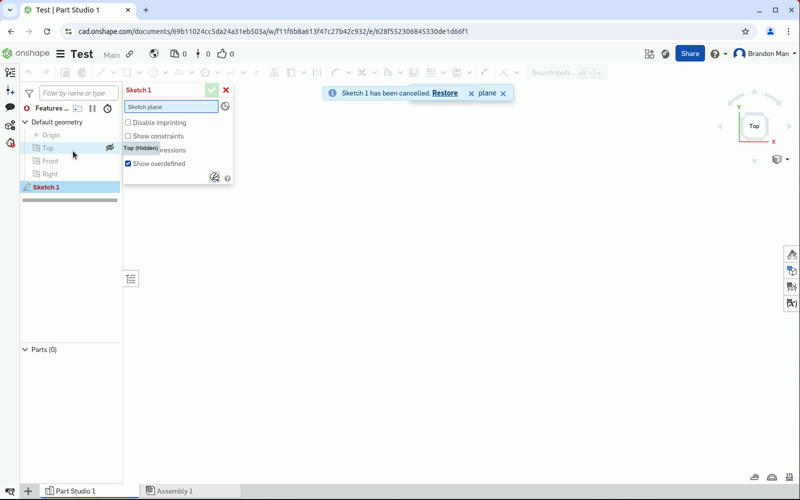
click(73, 150)
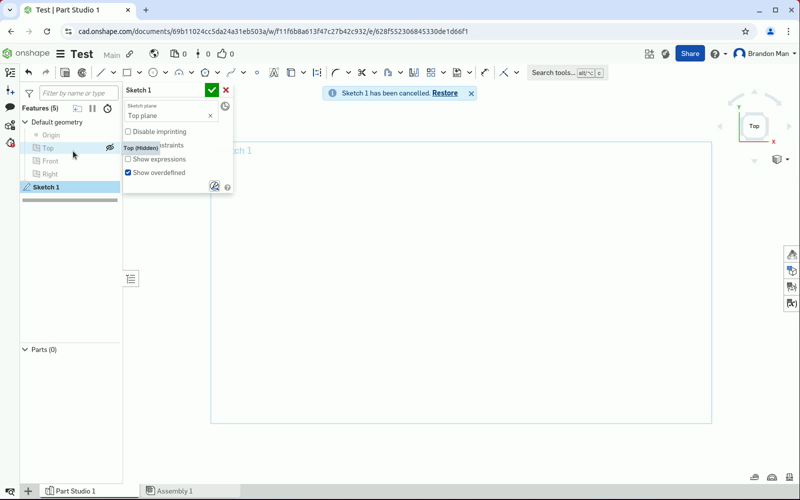
mouse_move(73, 352)
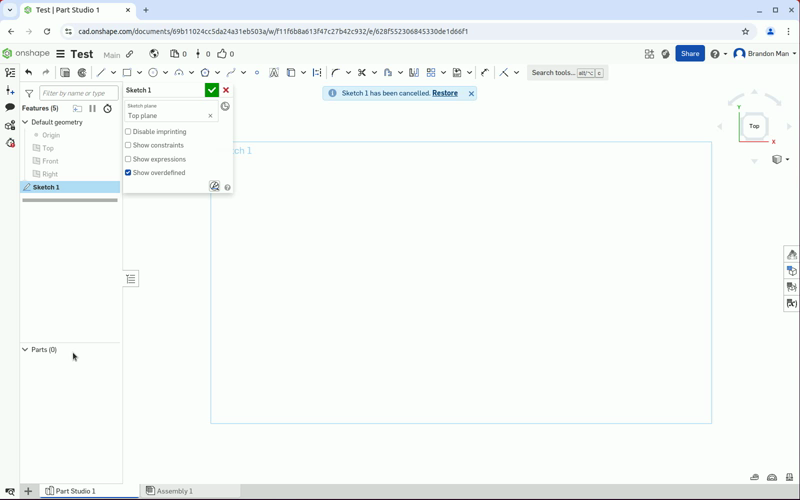
key(y)
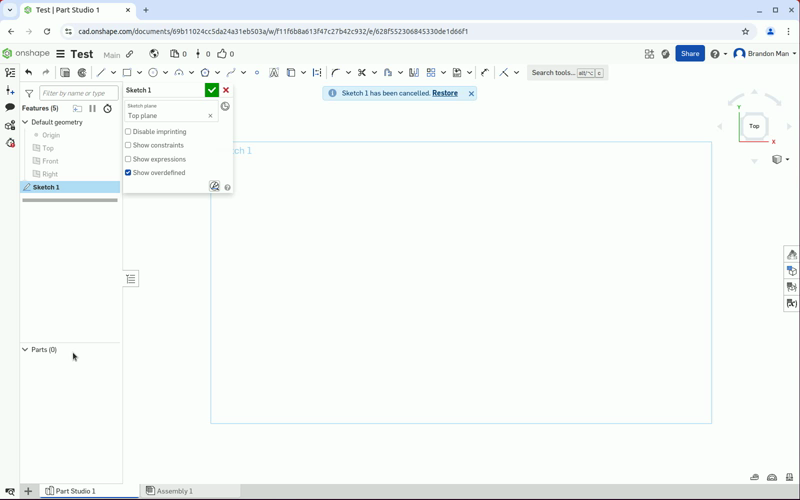
key(c)
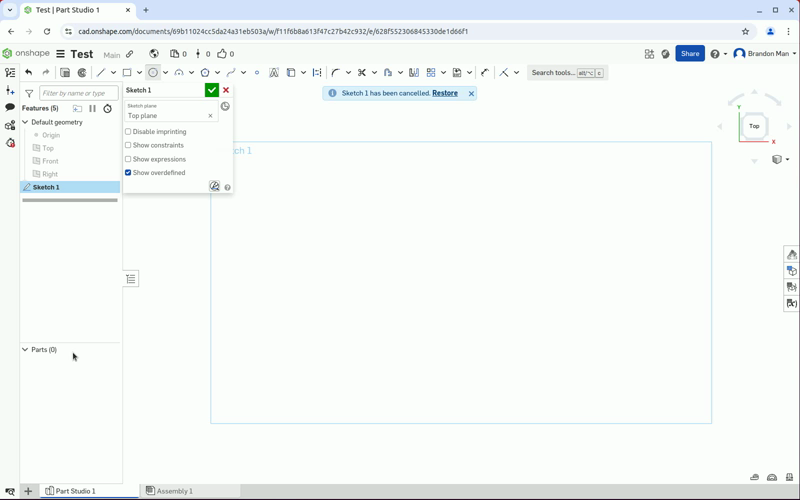
key_down(shift)
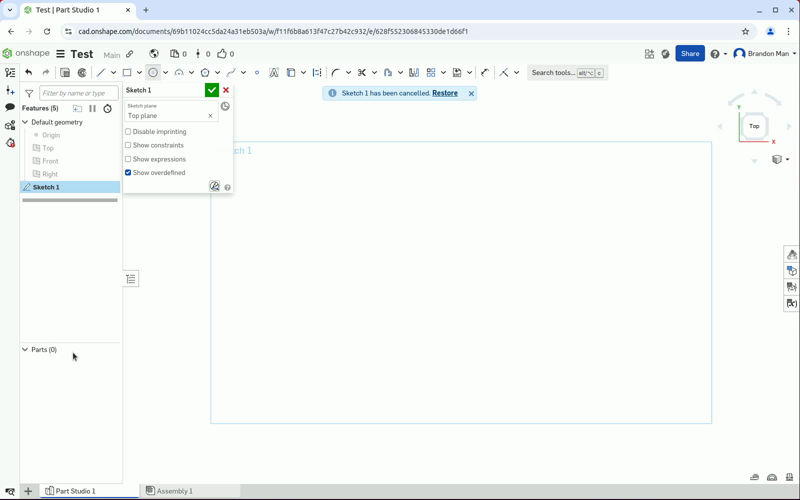
mouse_move(460, 282)
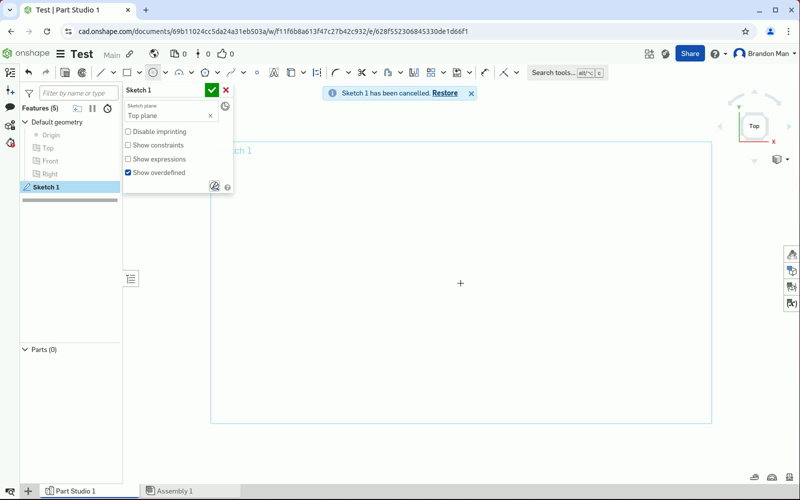
click(460, 282)
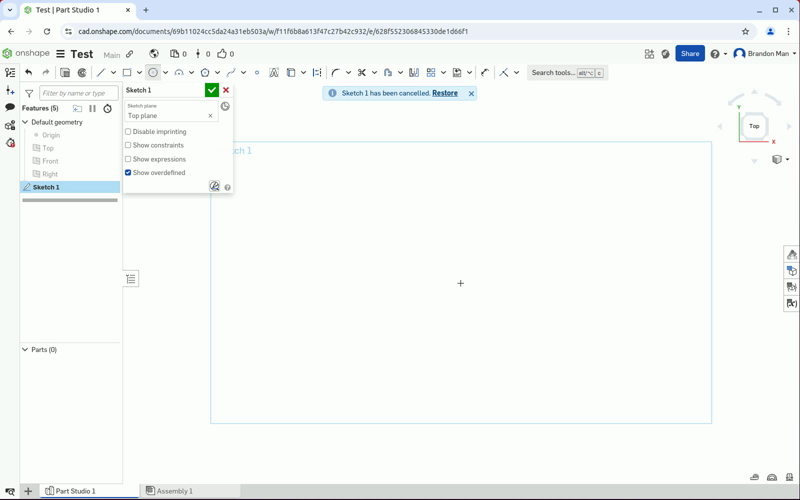
key_up(shift)
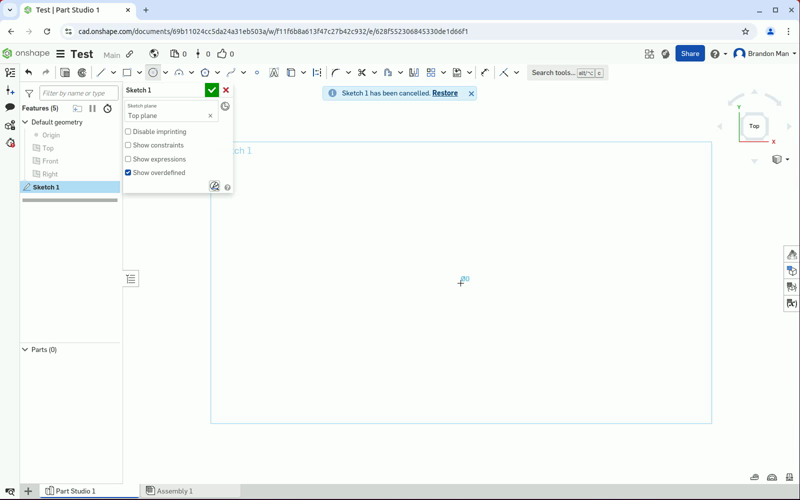
mouse_move(546, 282)
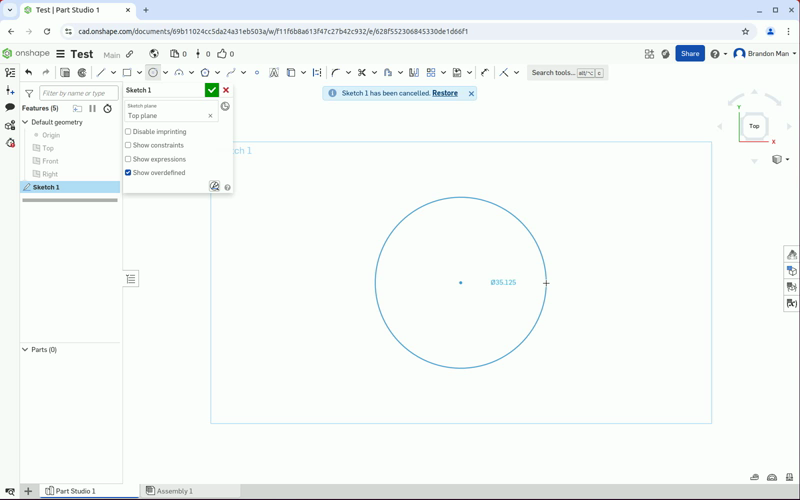
click(546, 282)
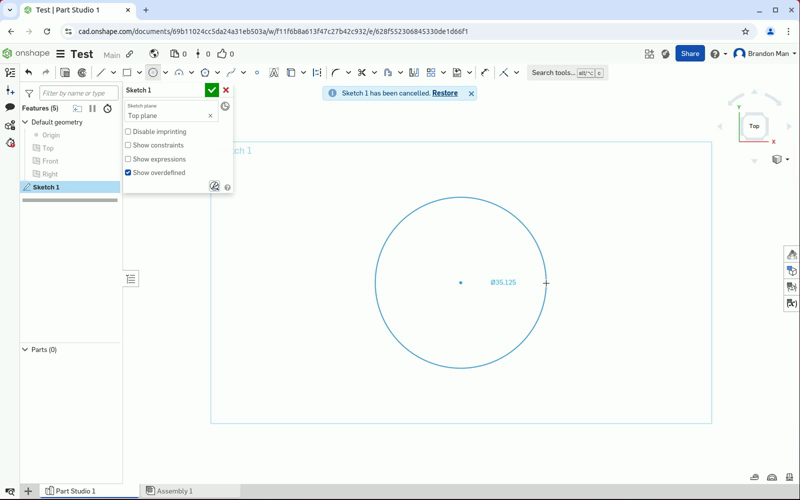
key(esc)
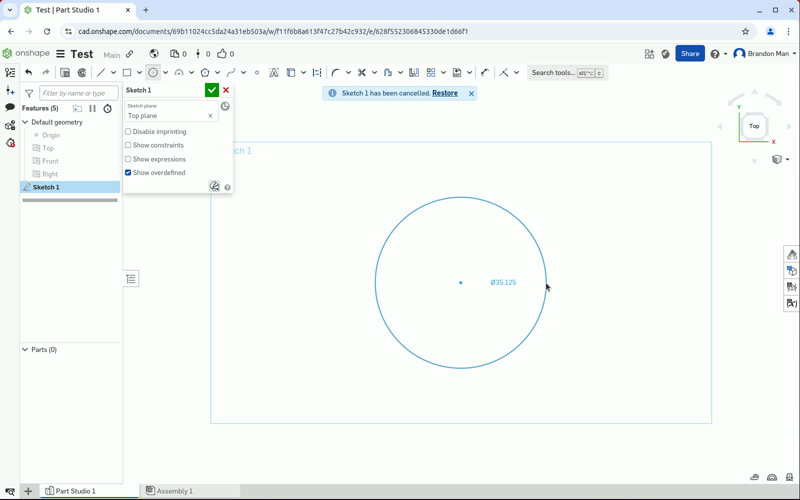
mouse_move(441, 333)
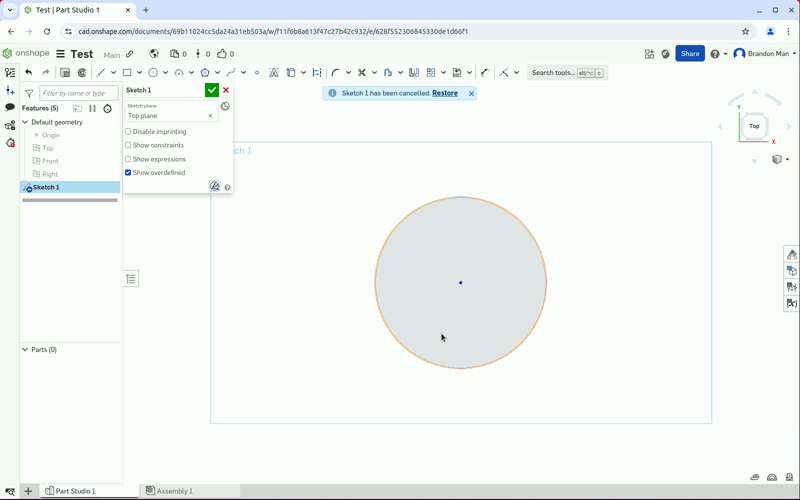
click(441, 333)
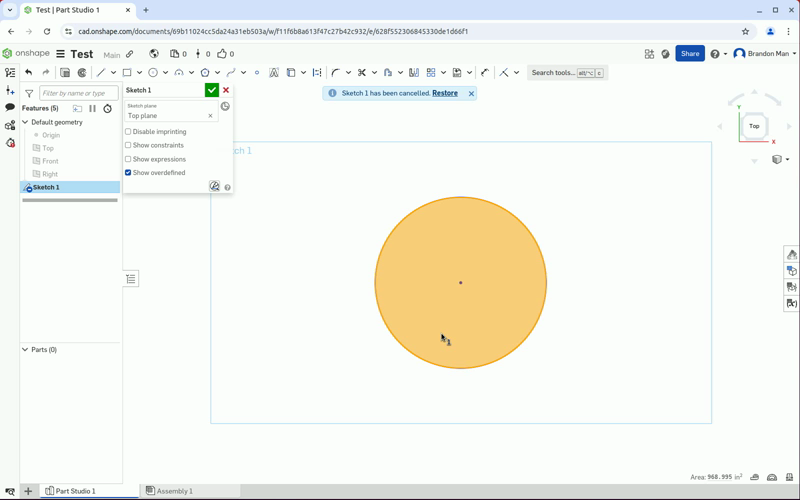
mouse_move(73, 352)
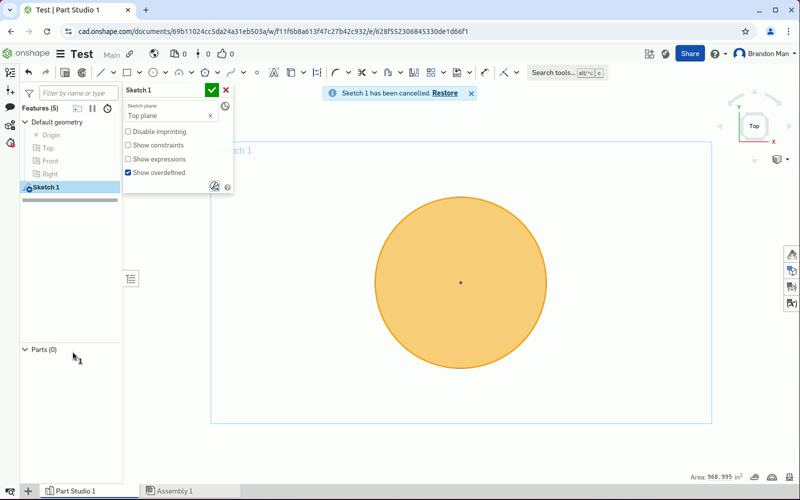
key(shift+y)
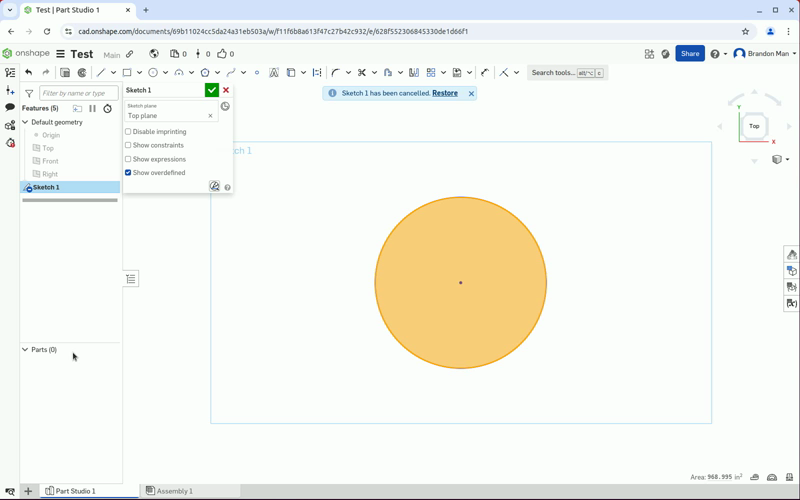
key(shift+e)
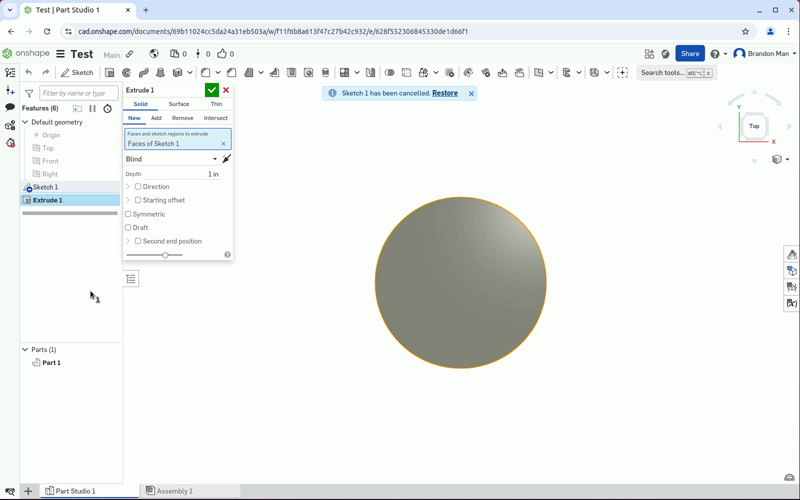
mouse_move(143, 106)
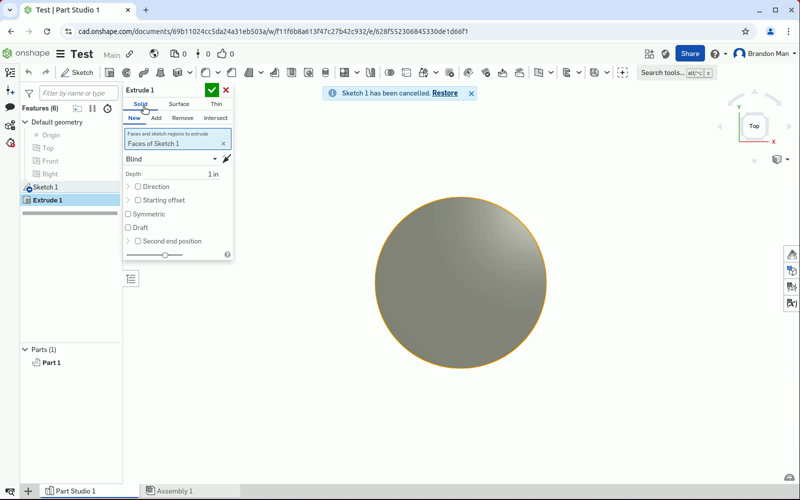
click(143, 106)
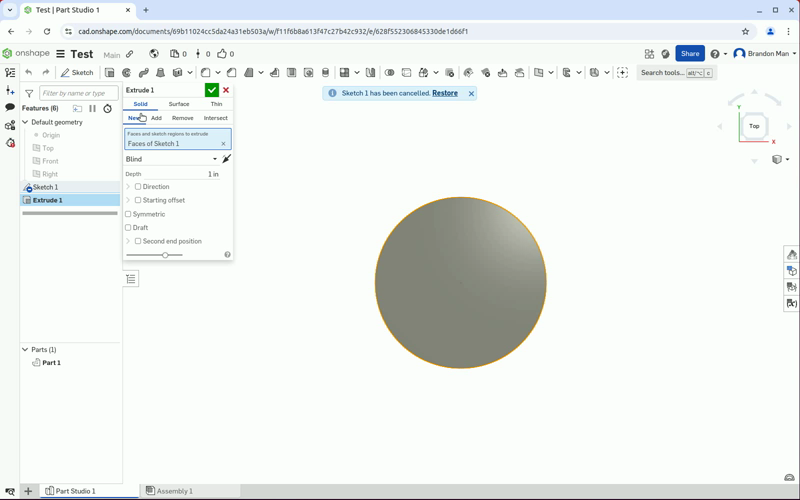
mouse_move(137, 120)
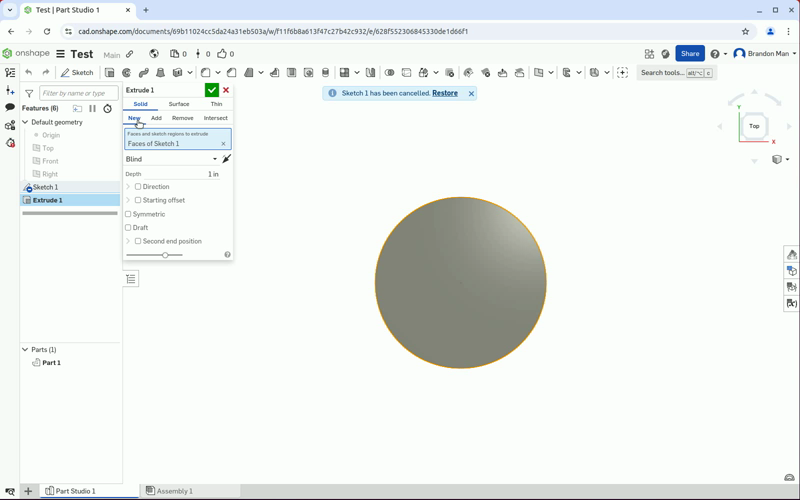
click(137, 120)
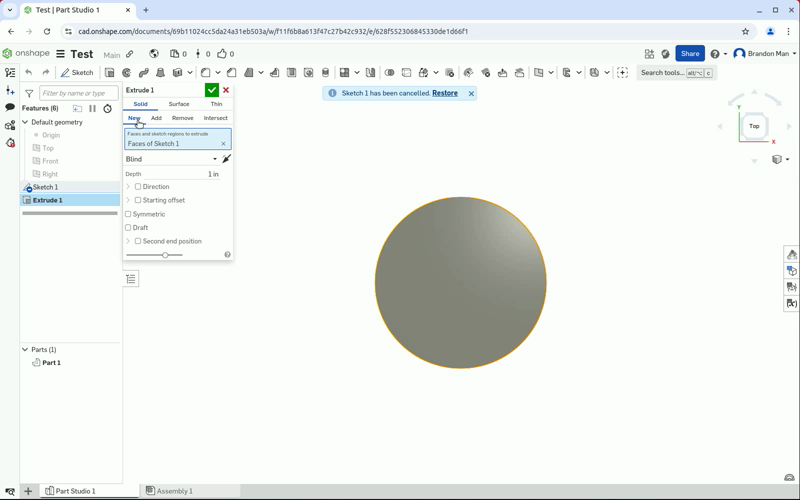
key(tab, 4)
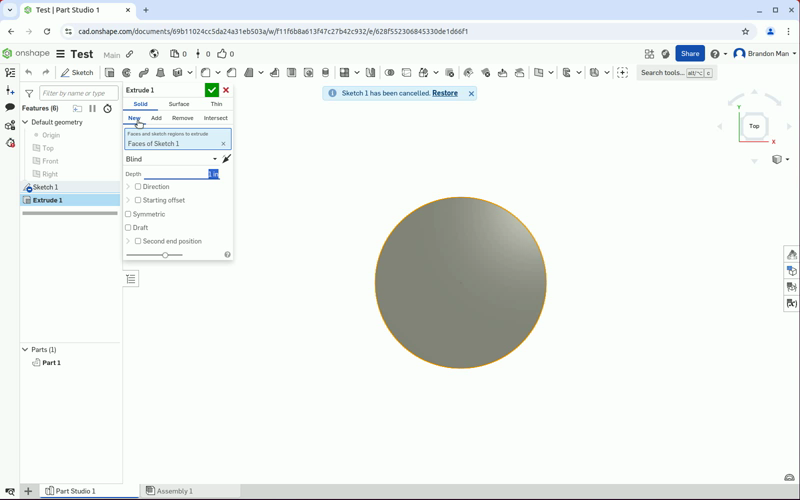
text(23.108)
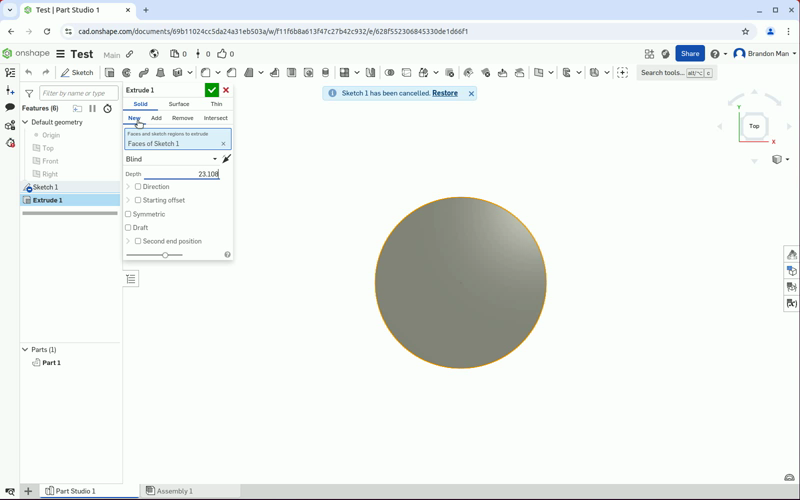
key(enter)
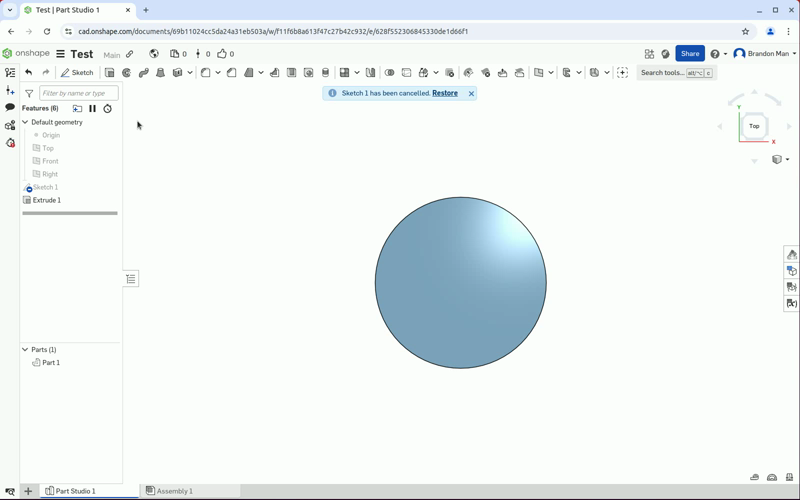
key(shift+h)
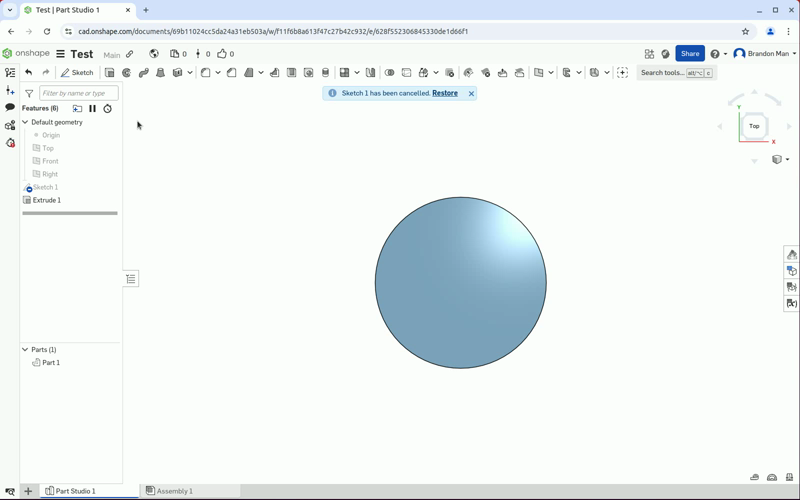
key(shift+h)
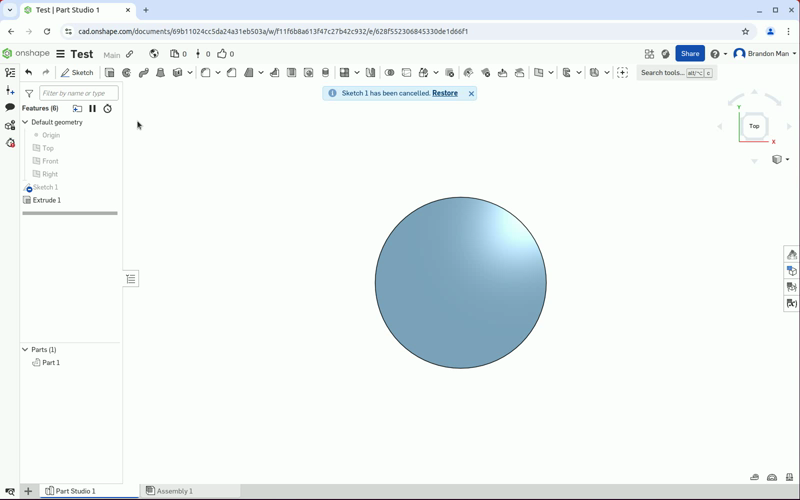
mouse_move(73, 189)
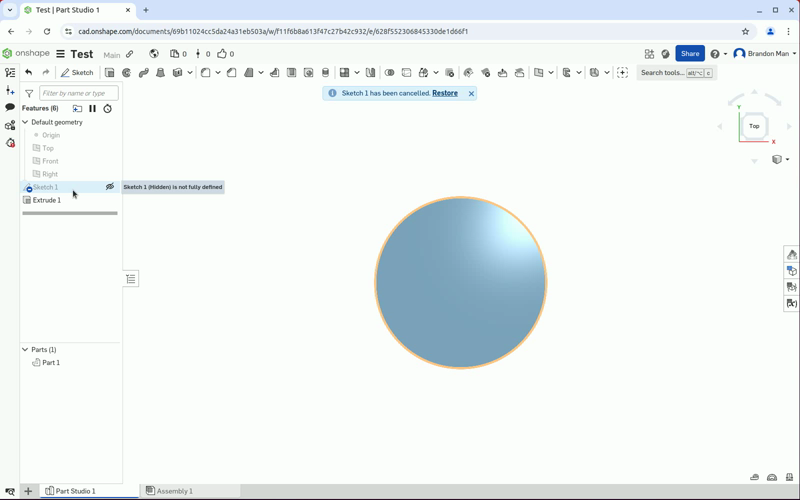
click(73, 189)
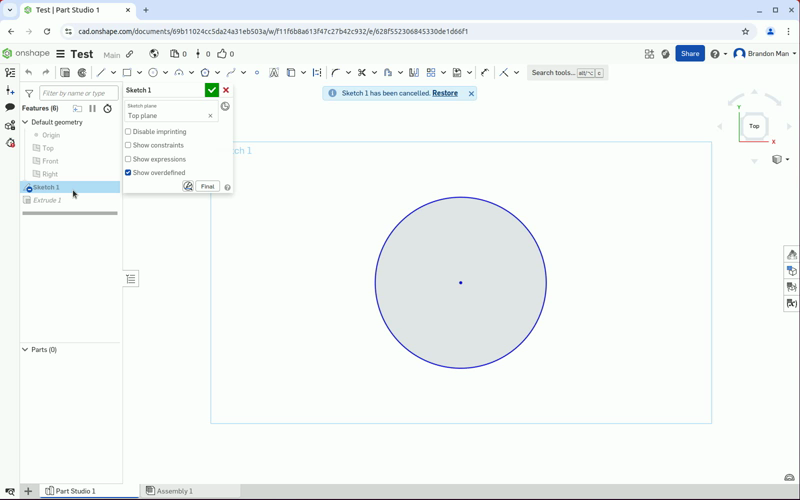
mouse_move(229, 92)
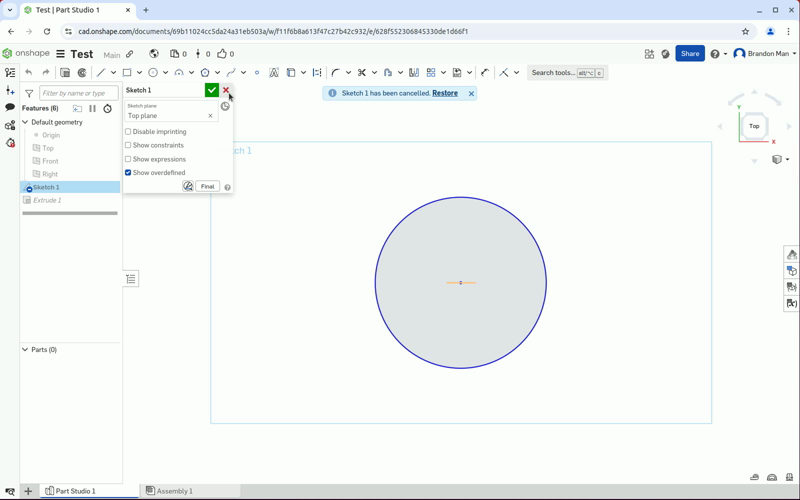
click(229, 92)
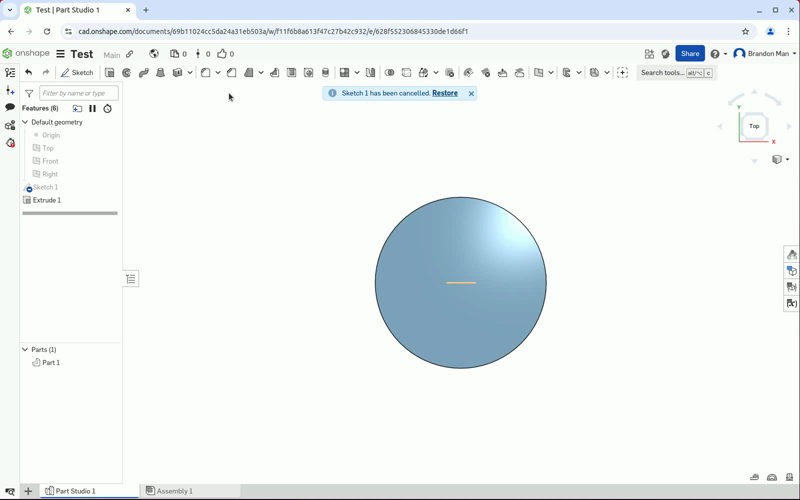
mouse_move(541, 75)
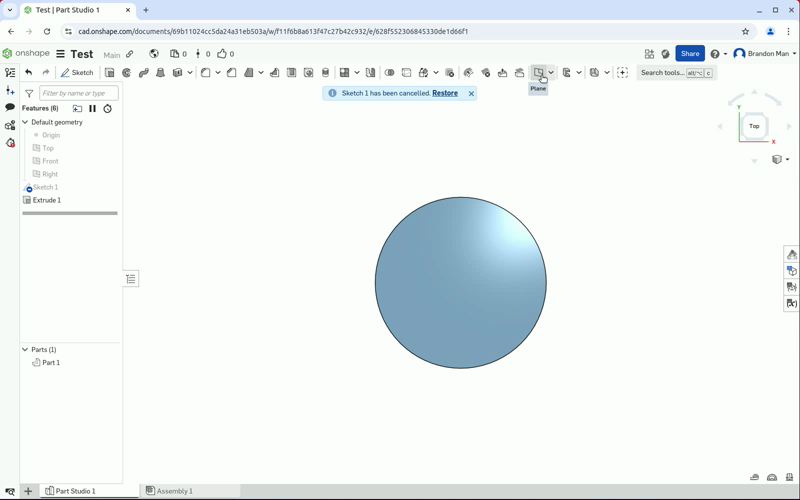
click(541, 75)
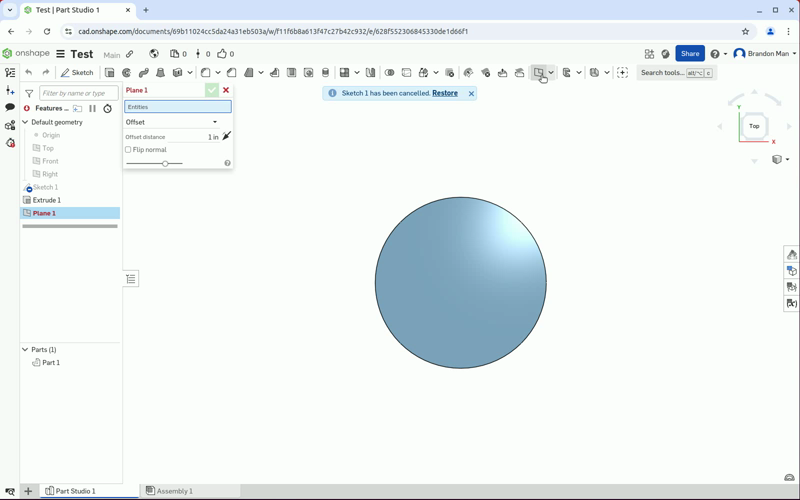
mouse_move(73, 150)
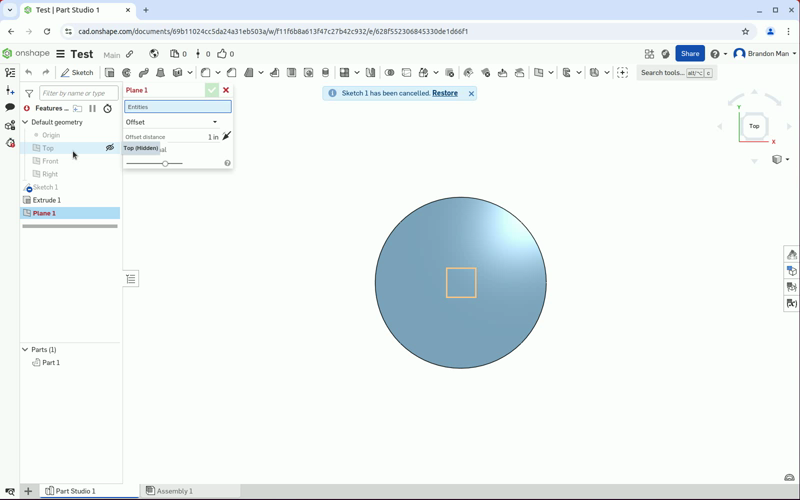
click(73, 150)
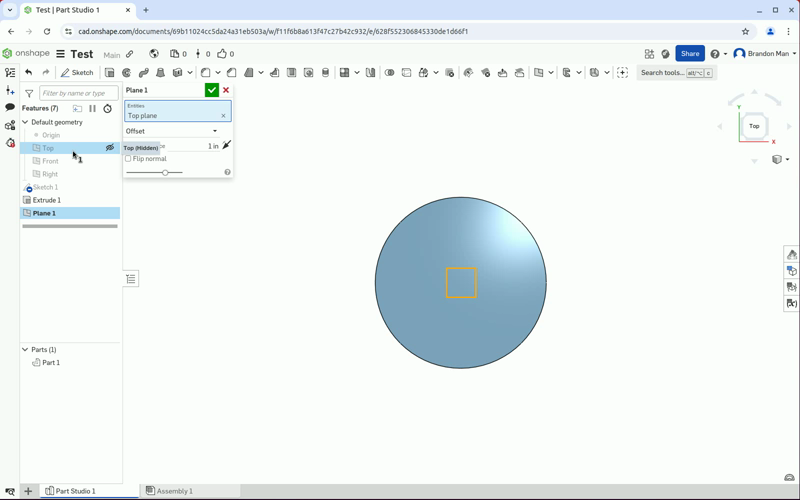
key(tab, 2)
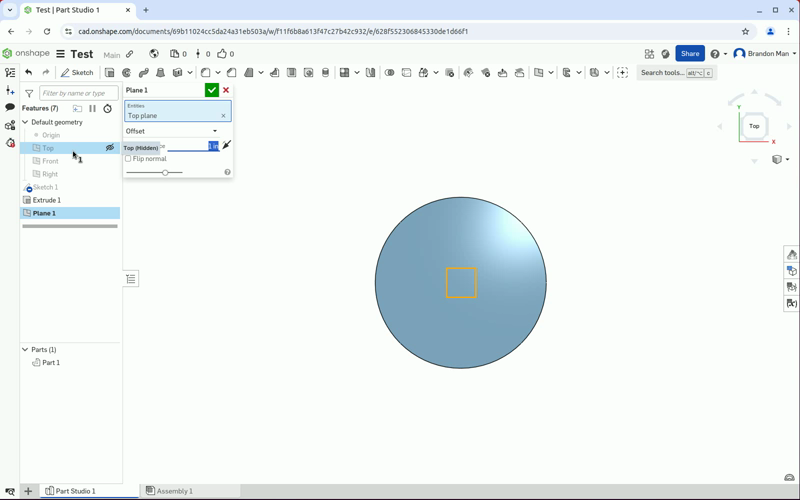
text(23.108)
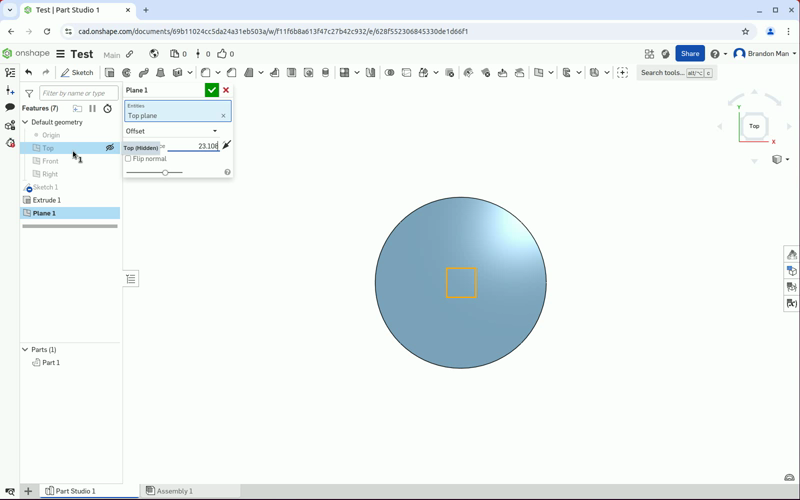
key(enter, 2)
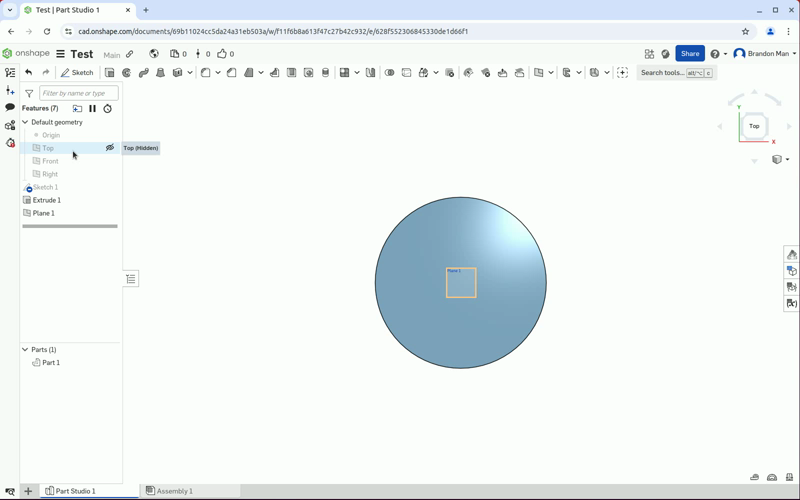
key(shift+s)
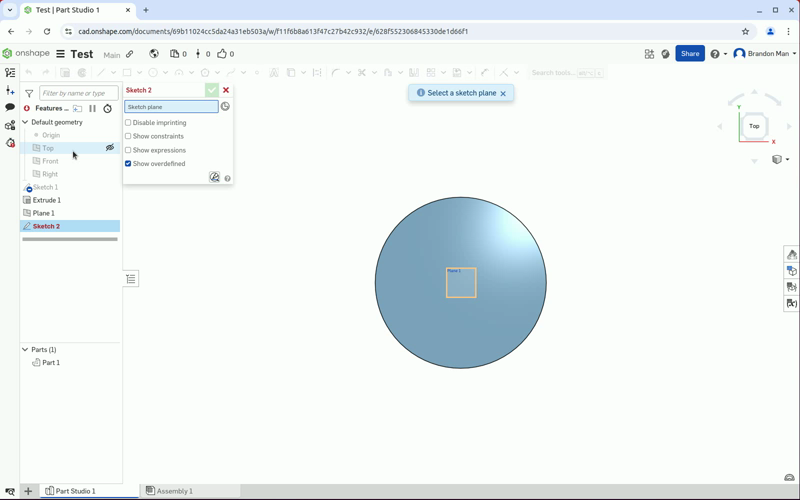
mouse_move(73, 215)
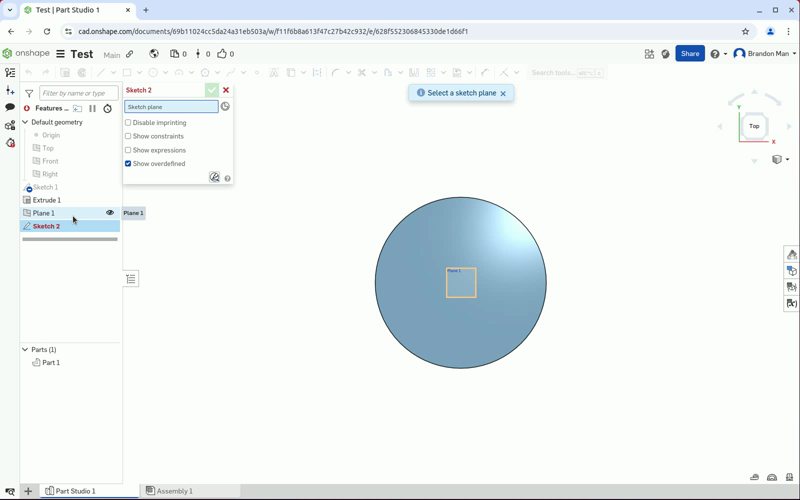
click(73, 215)
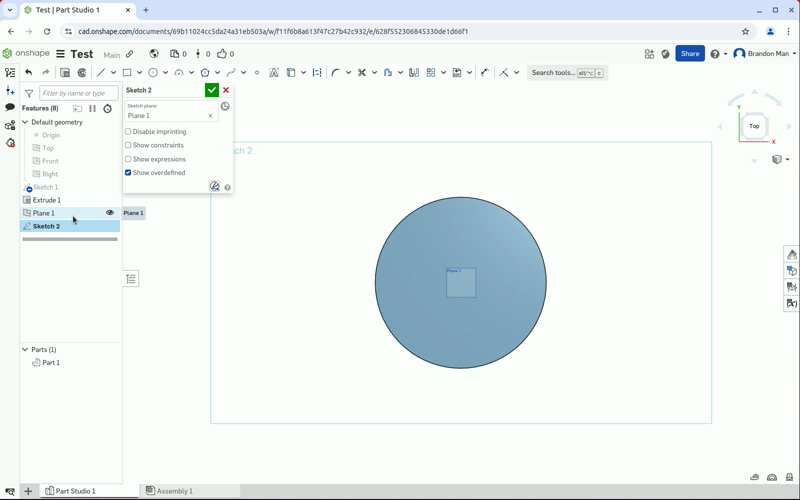
mouse_move(73, 352)
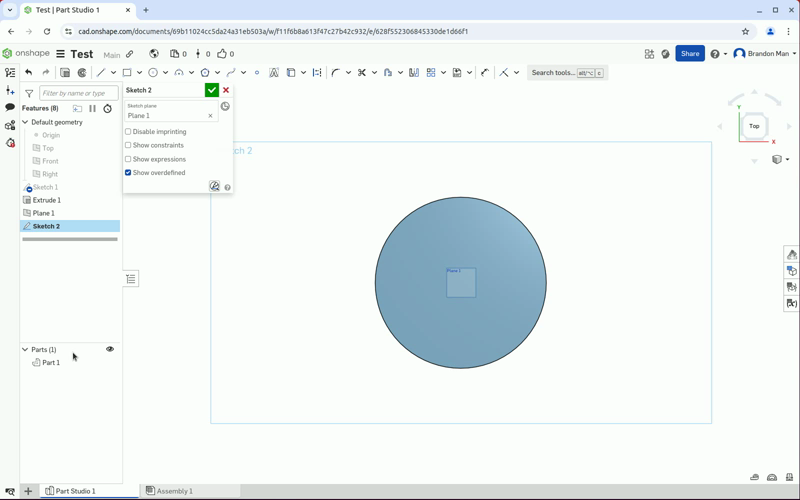
key(y)
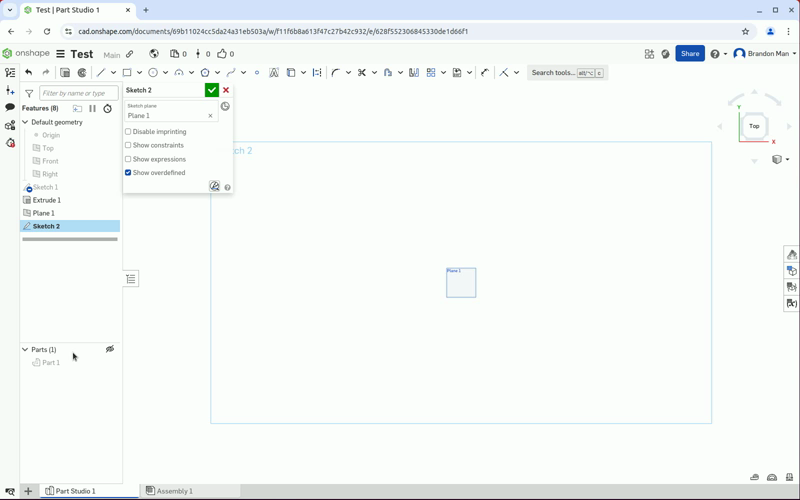
key(l)
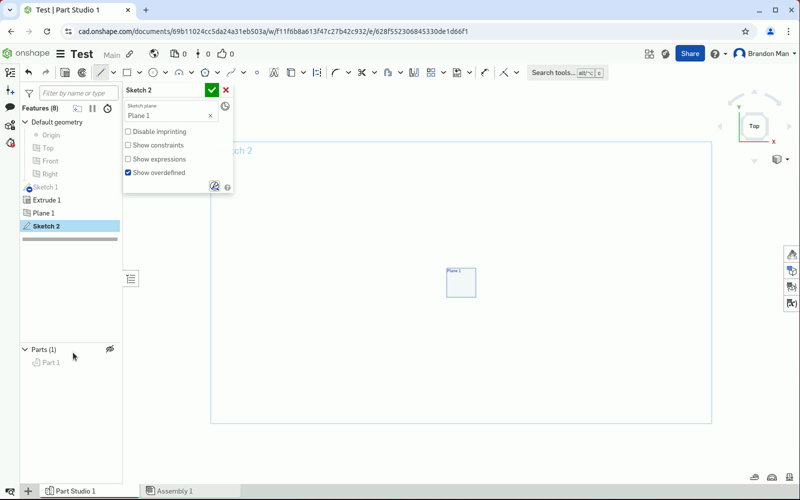
key_down(shift)
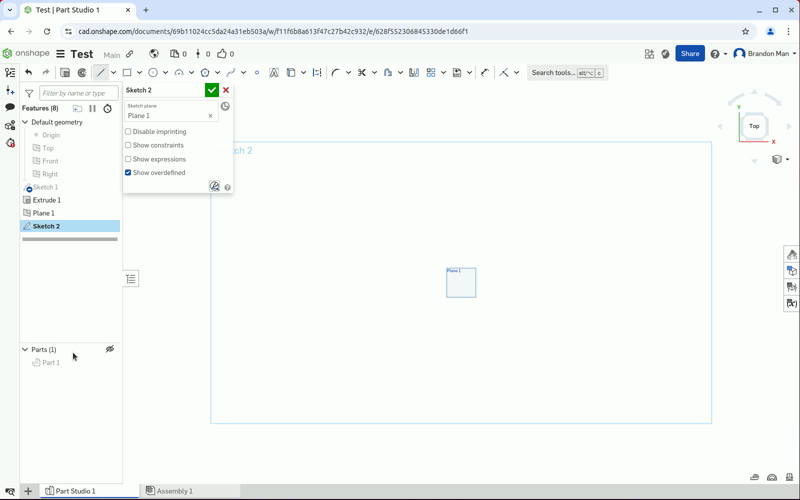
mouse_move(410, 282)
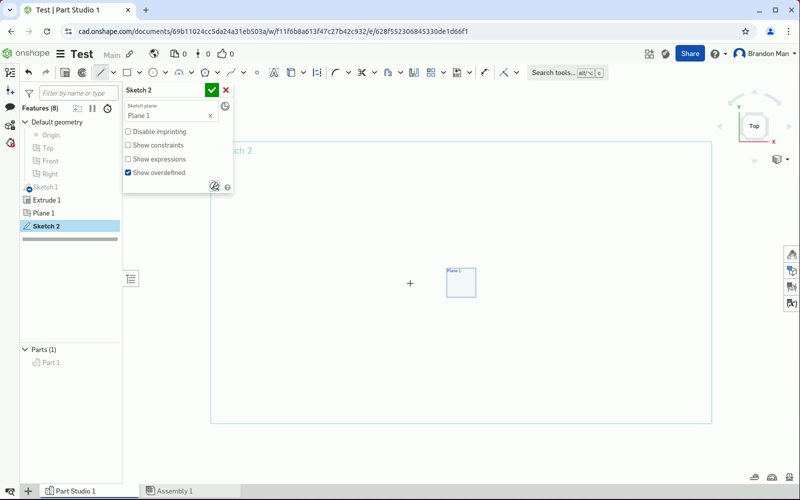
click(410, 282)
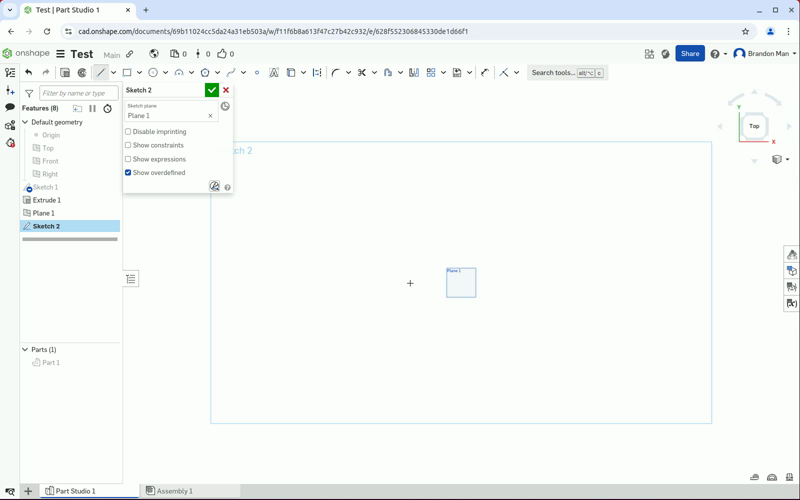
key_up(shift)
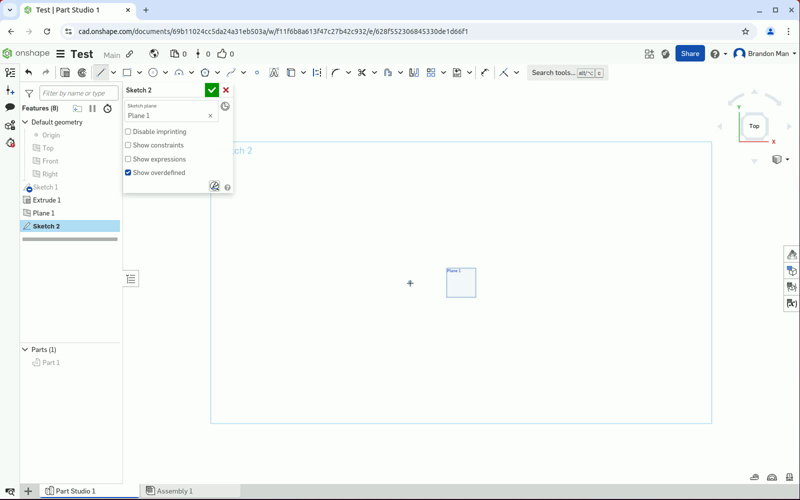
key_down(shift)
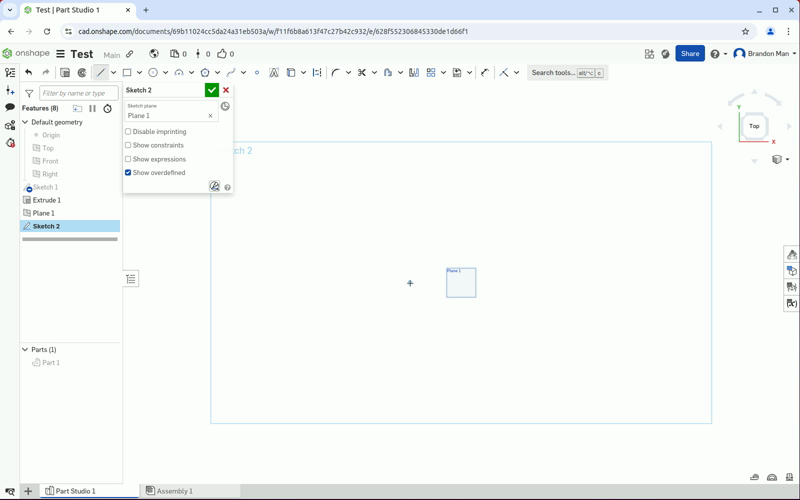
mouse_move(440, 282)
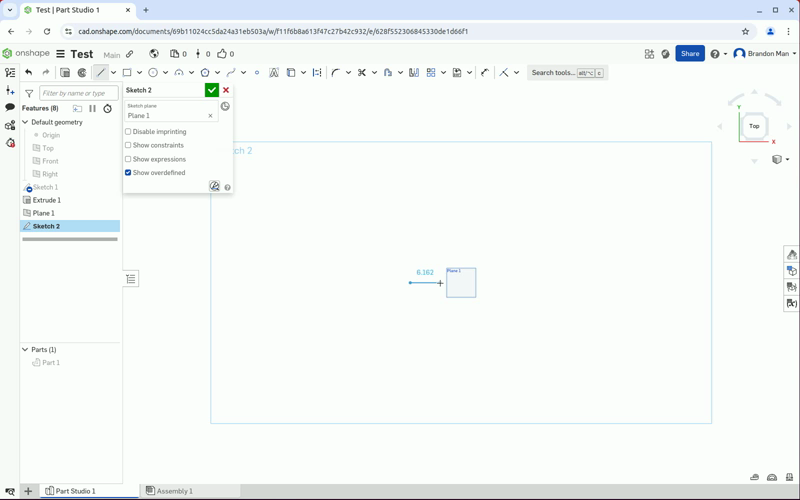
mouse_move(435, 325)
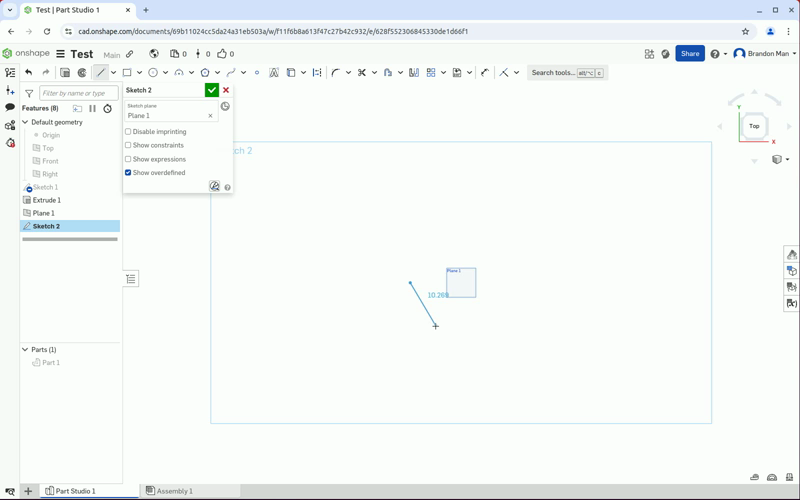
click(435, 325)
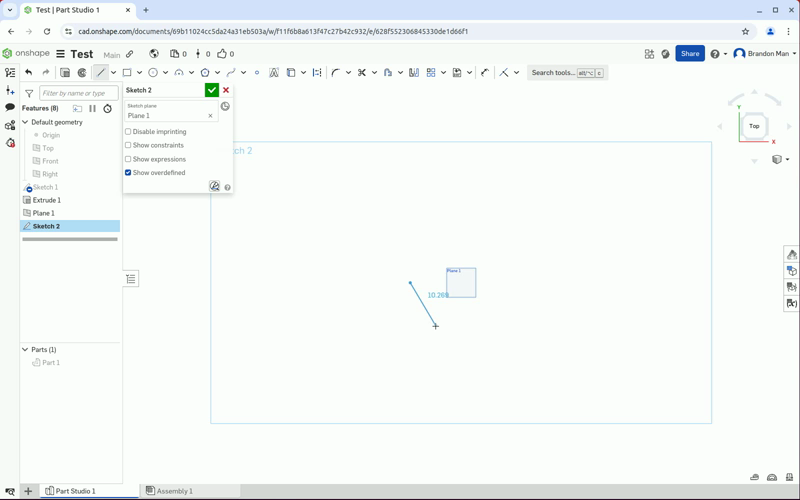
key_up(shift)
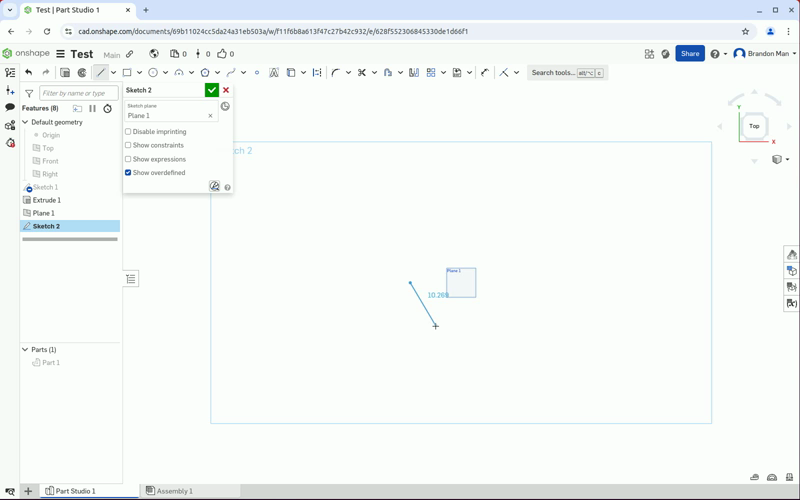
key_down(shift)
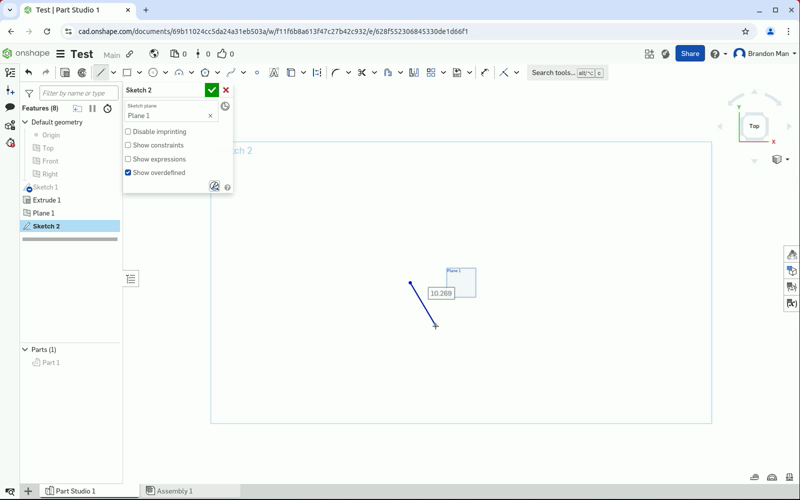
mouse_move(465, 325)
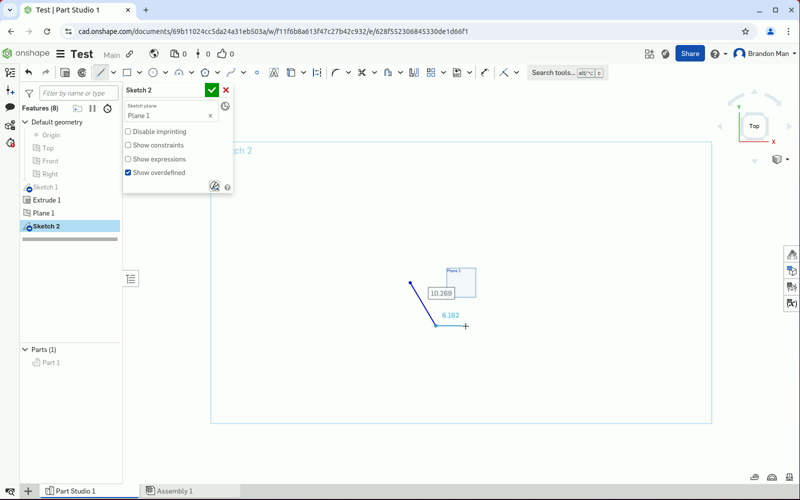
mouse_move(484, 325)
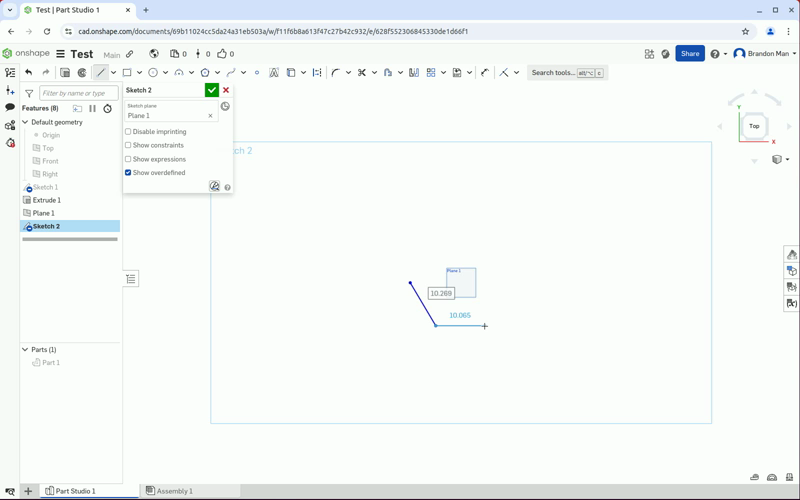
click(484, 325)
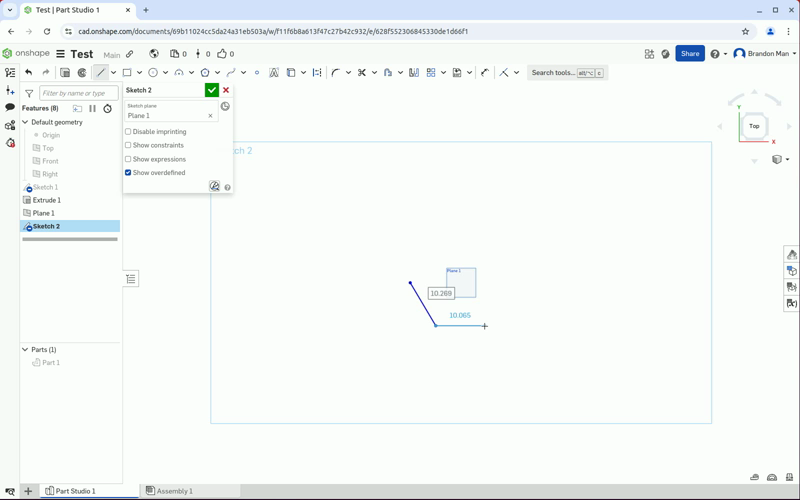
key_up(shift)
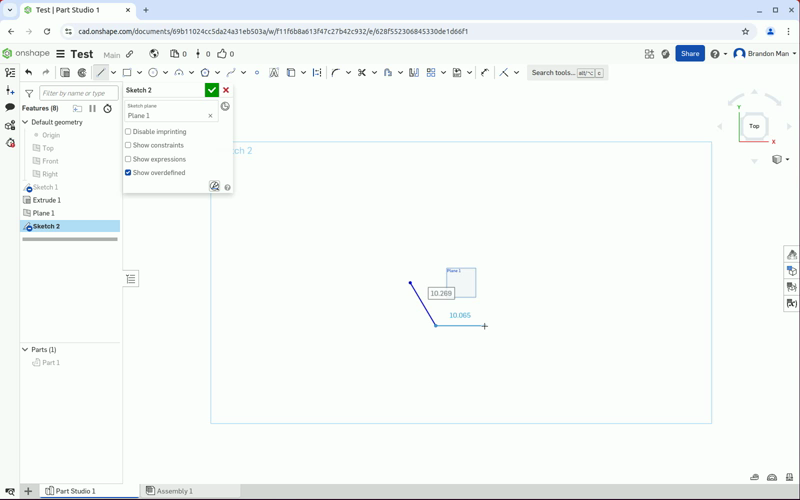
key_down(shift)
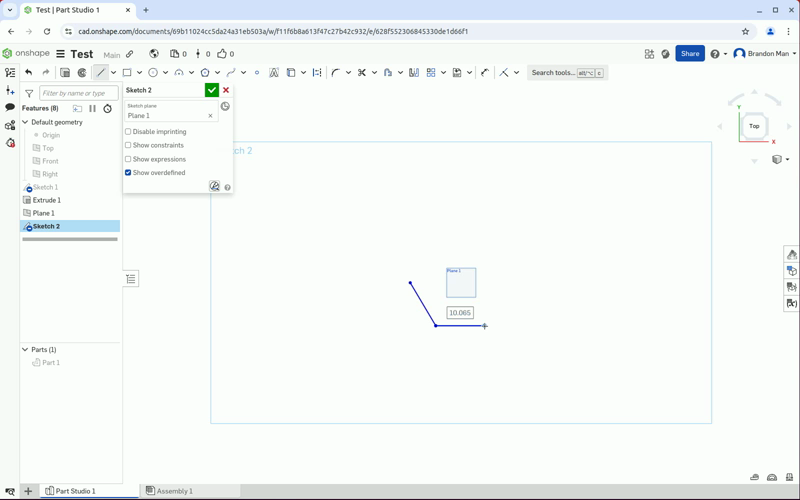
mouse_move(514, 325)
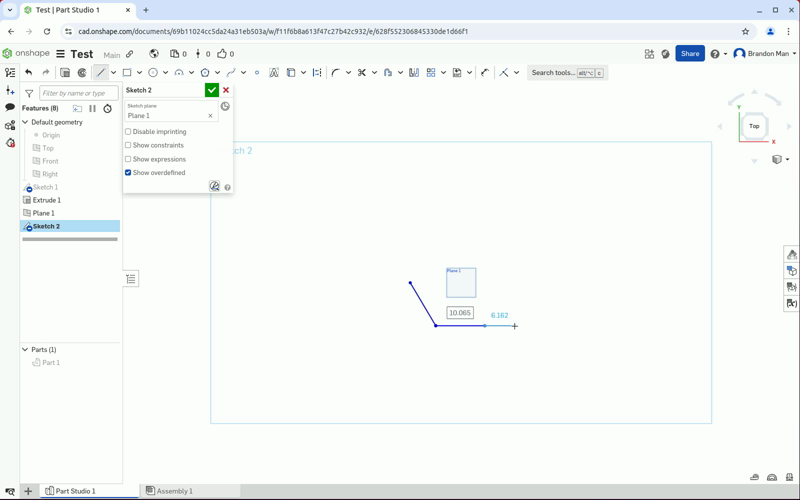
mouse_move(510, 282)
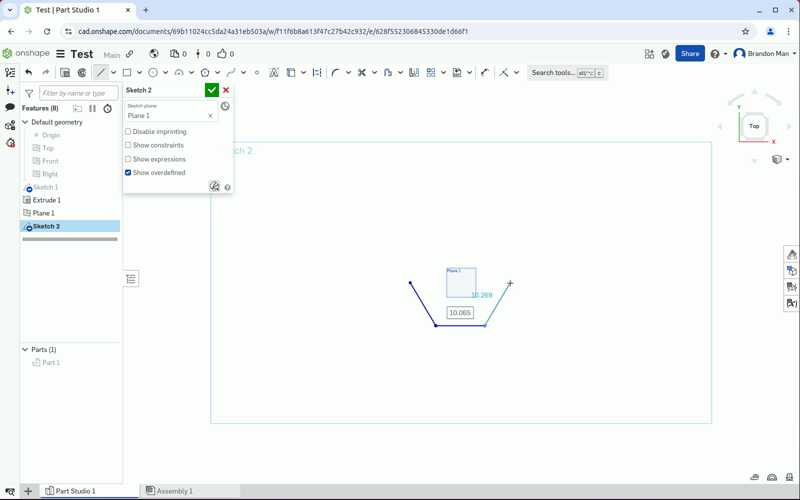
click(510, 282)
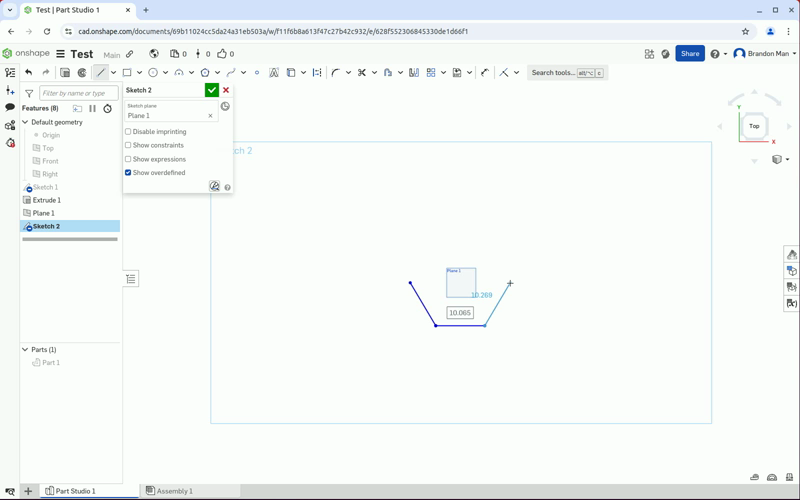
key_up(shift)
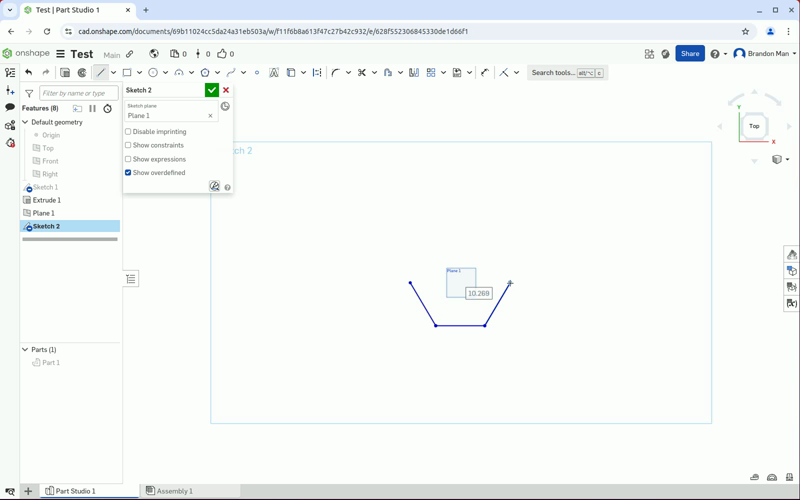
key_down(shift)
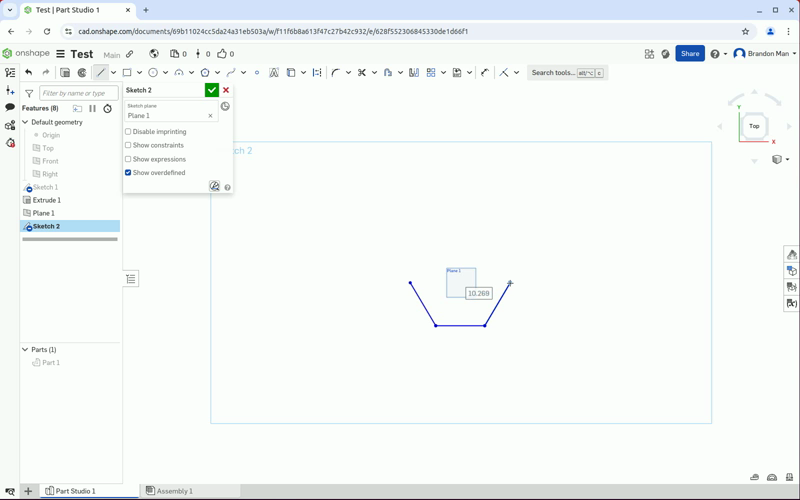
mouse_move(540, 282)
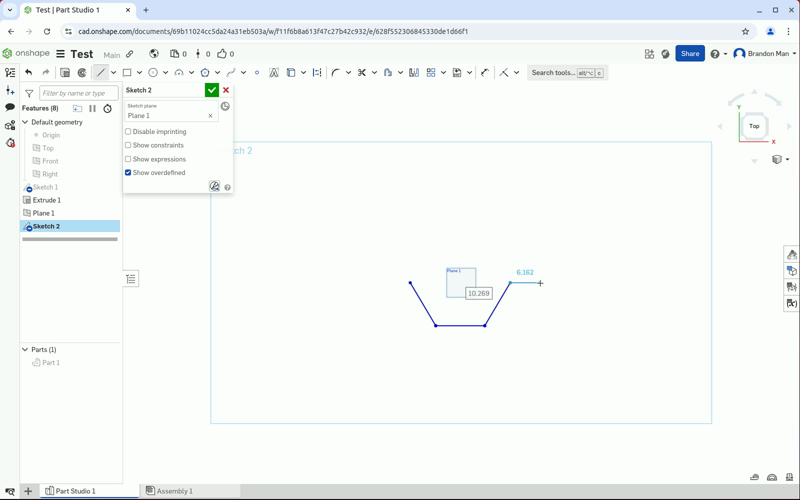
mouse_move(484, 240)
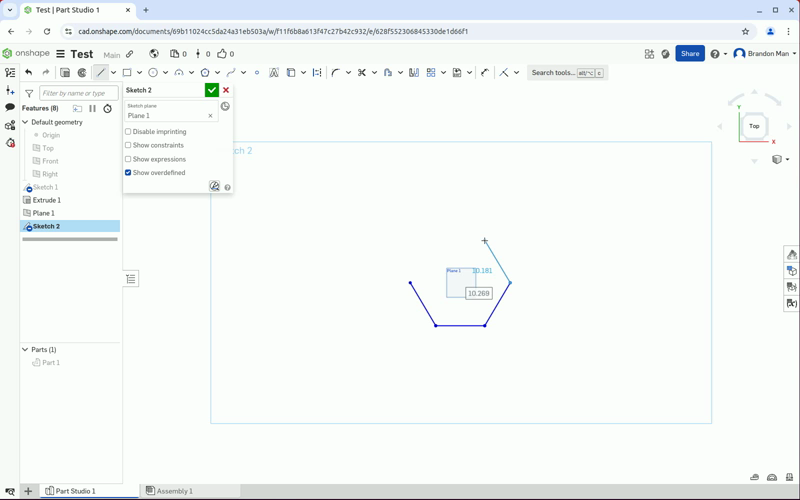
click(484, 240)
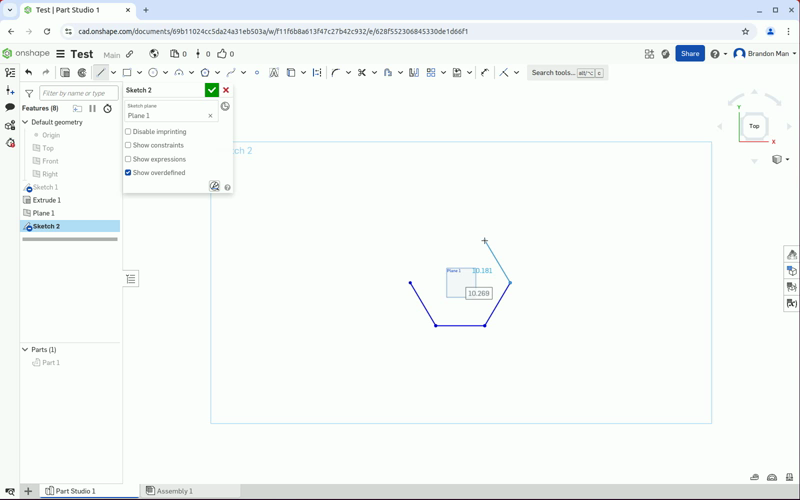
key_up(shift)
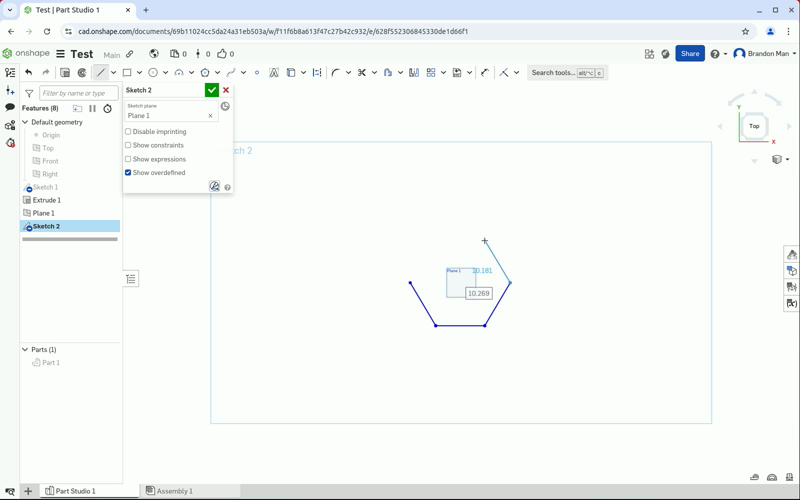
key_down(shift)
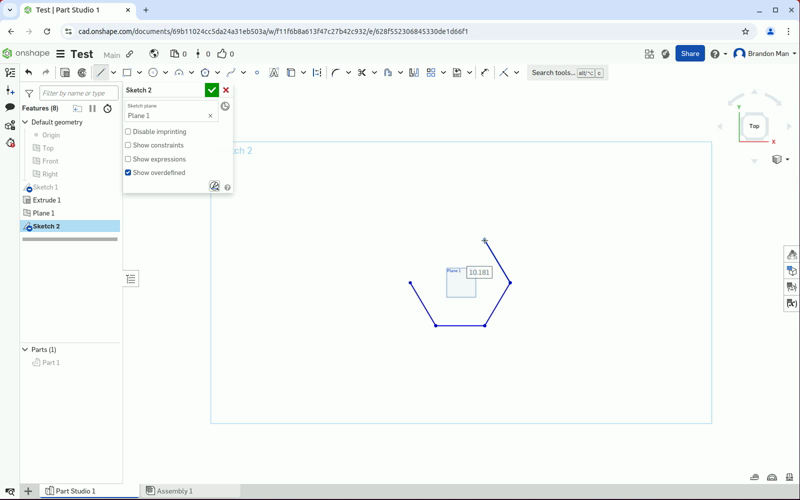
mouse_move(514, 240)
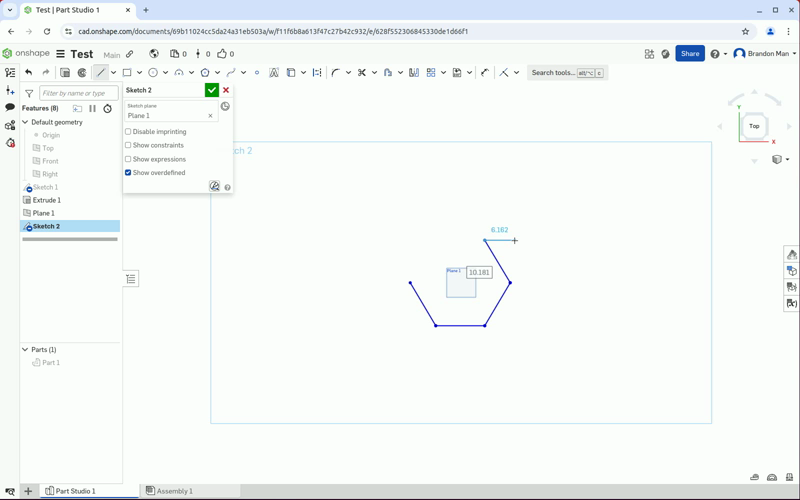
mouse_move(435, 240)
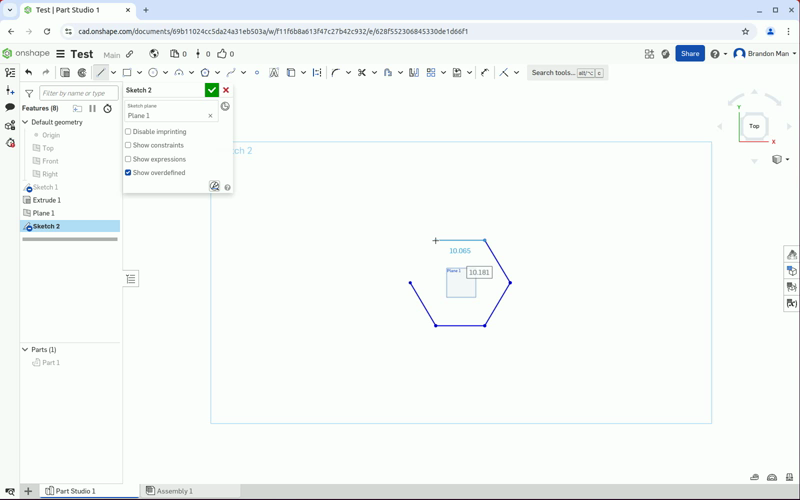
click(435, 240)
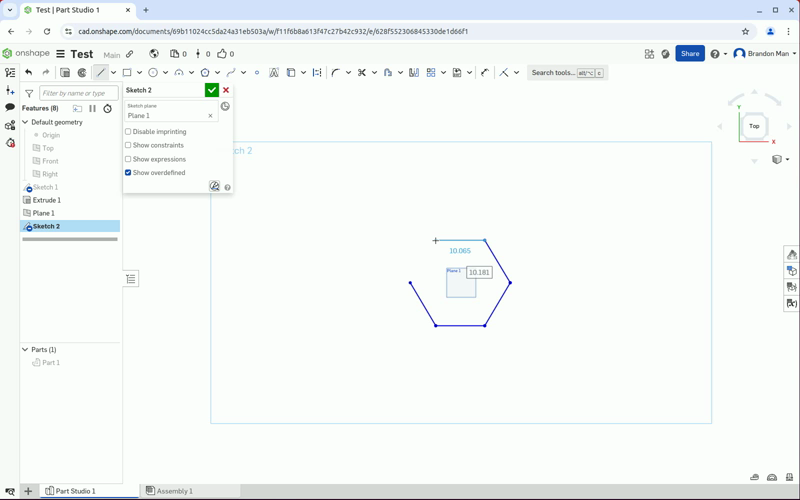
key_up(shift)
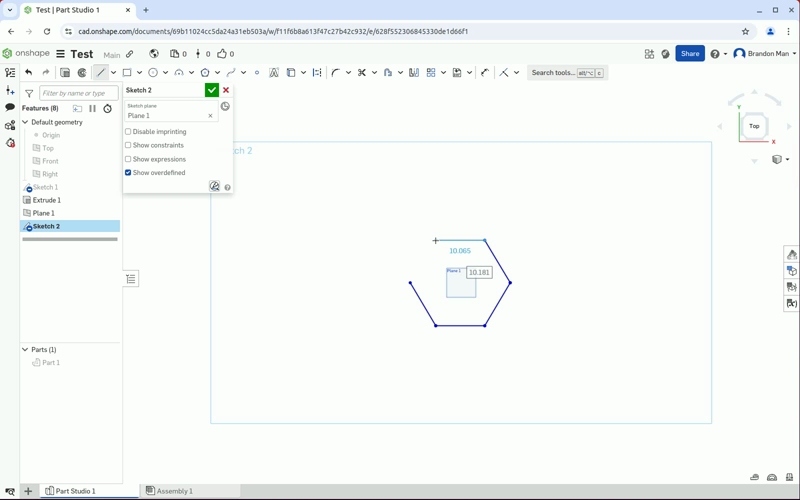
mouse_move(465, 240)
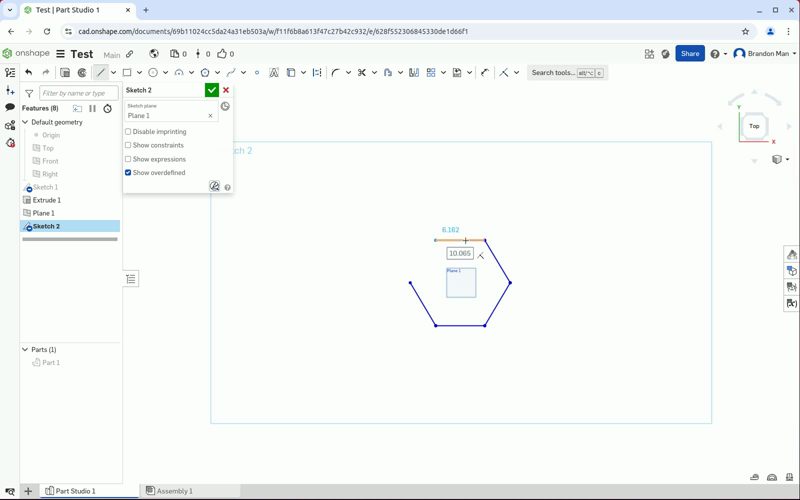
key_down(shift)
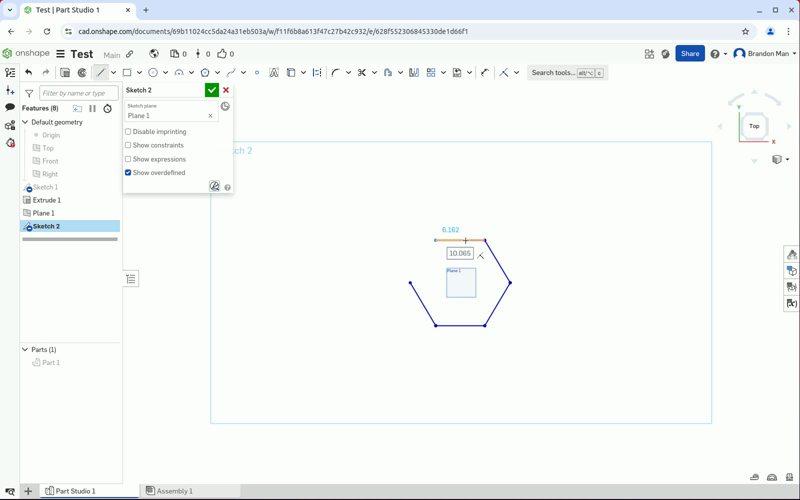
mouse_move(410, 282)
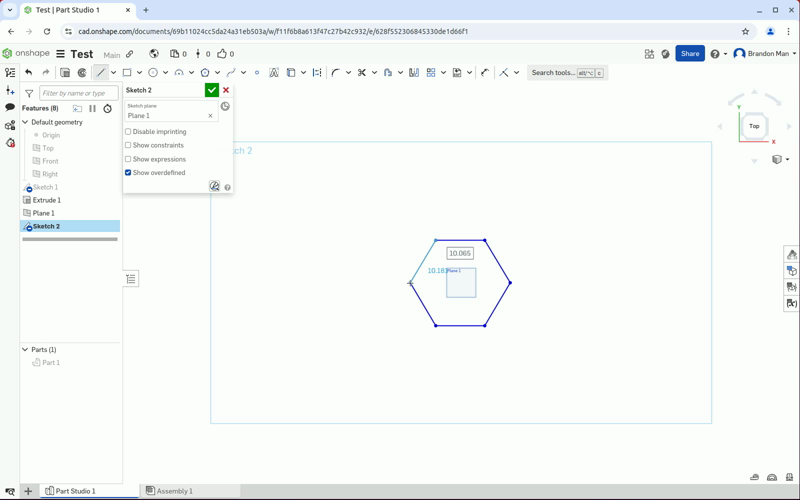
key_up(shift)
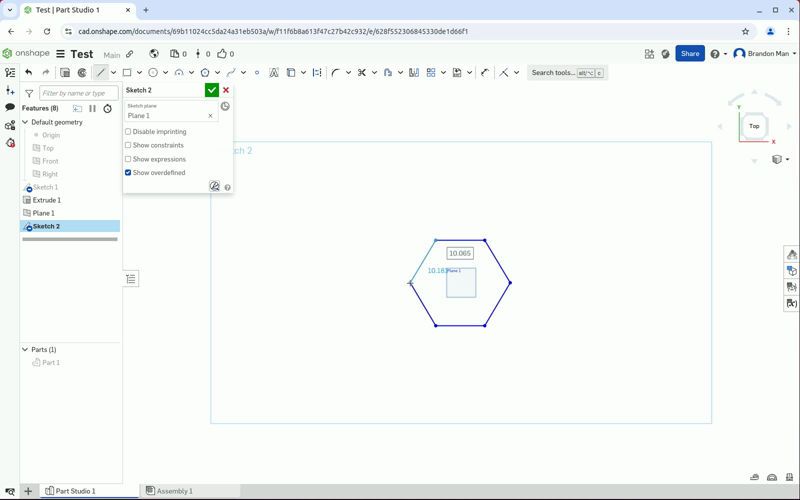
click(410, 282)
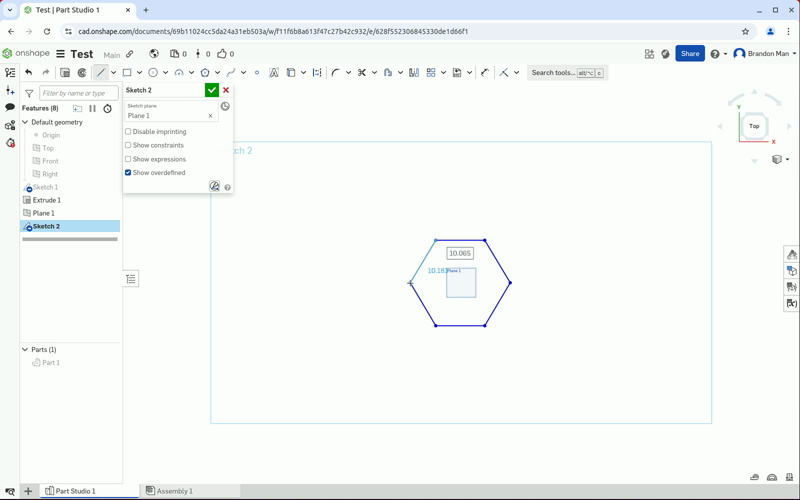
key(esc)
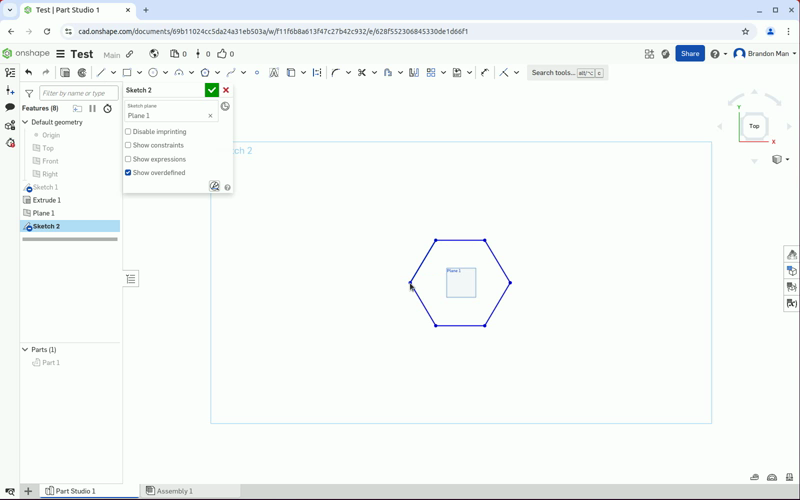
mouse_move(443, 271)
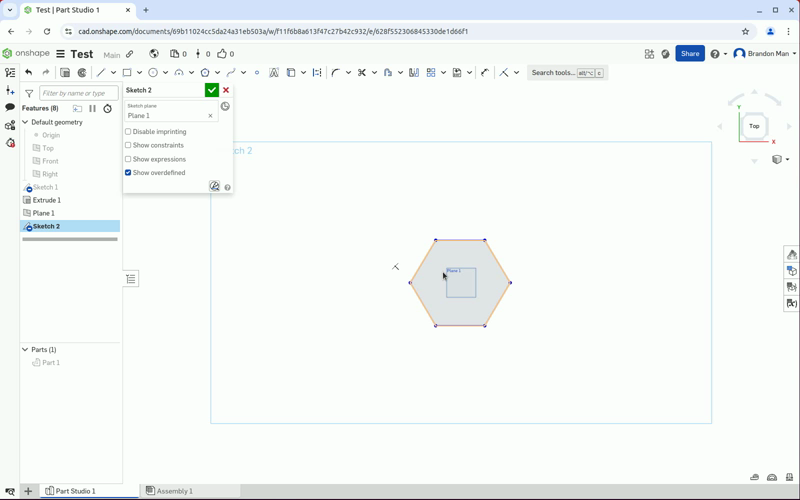
click(443, 271)
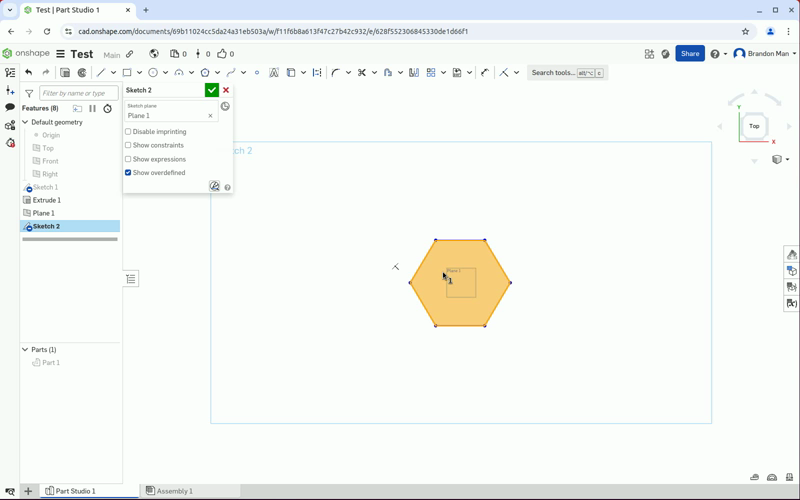
mouse_move(73, 352)
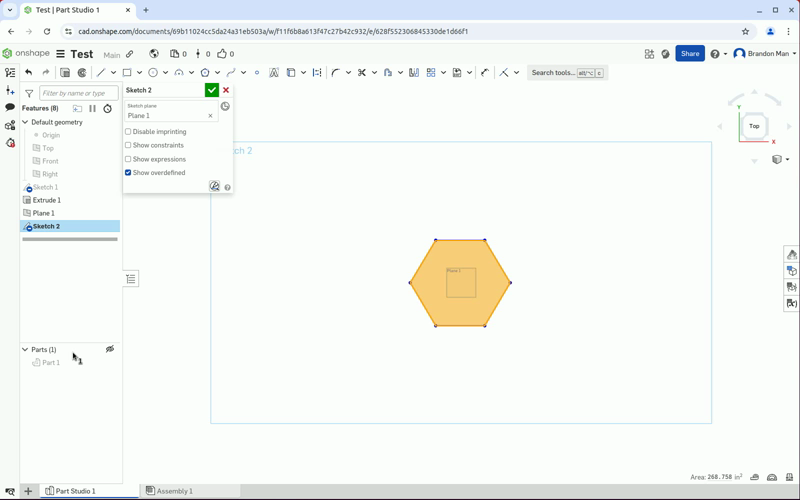
key(shift+y)
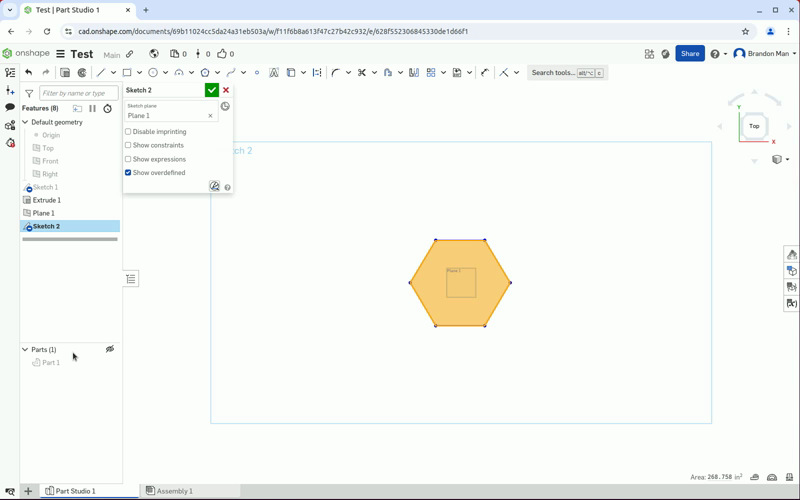
key(shift+e)
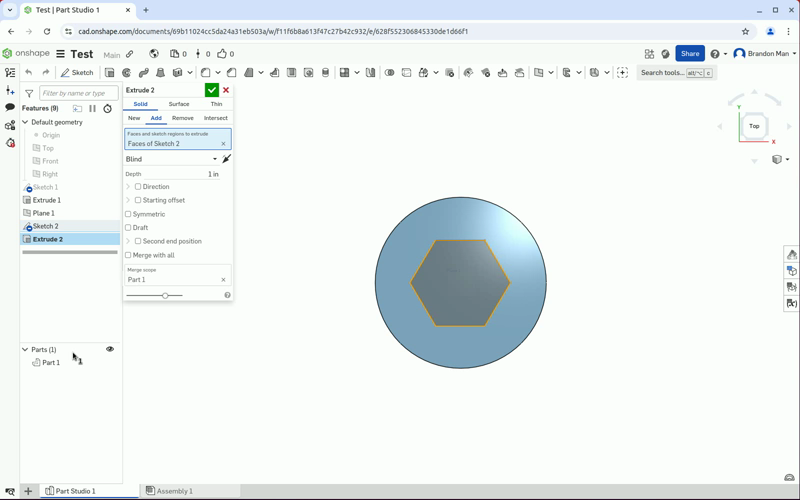
mouse_move(143, 106)
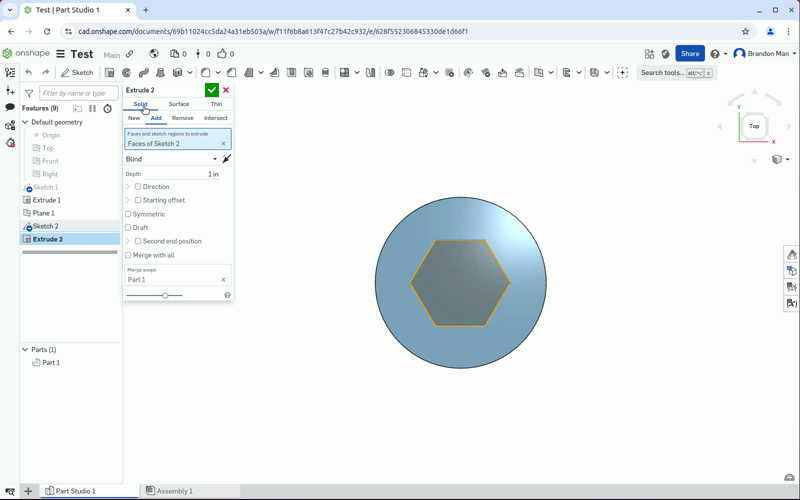
click(143, 106)
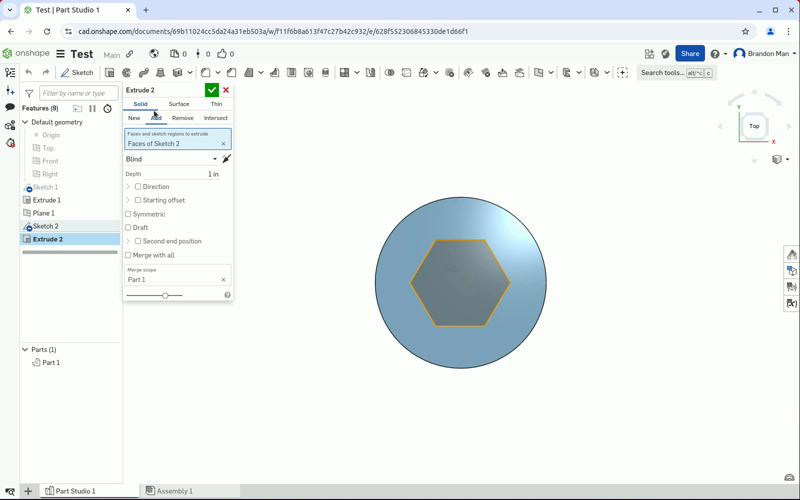
mouse_move(186, 120)
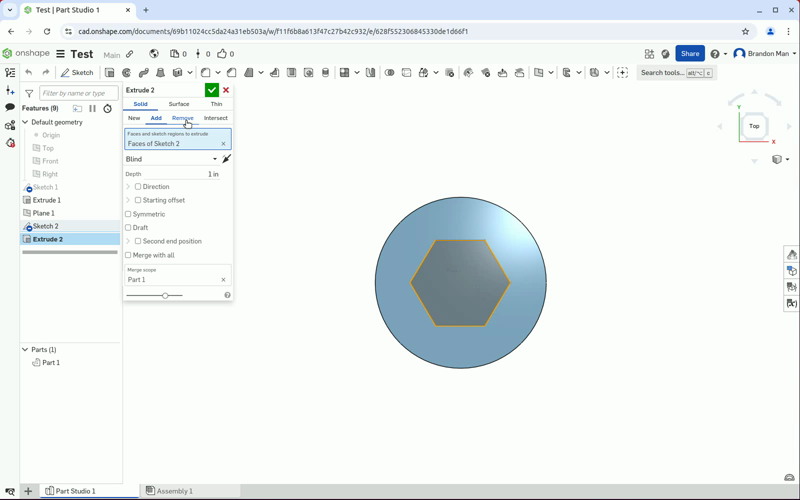
click(186, 120)
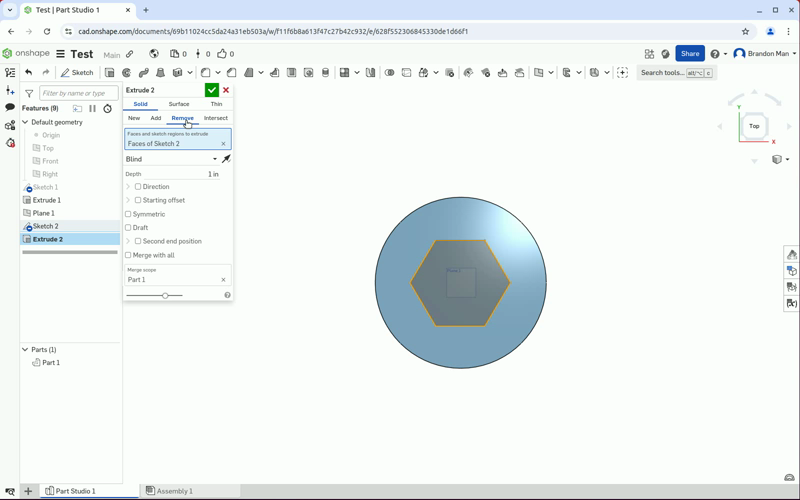
key(tab, 4)
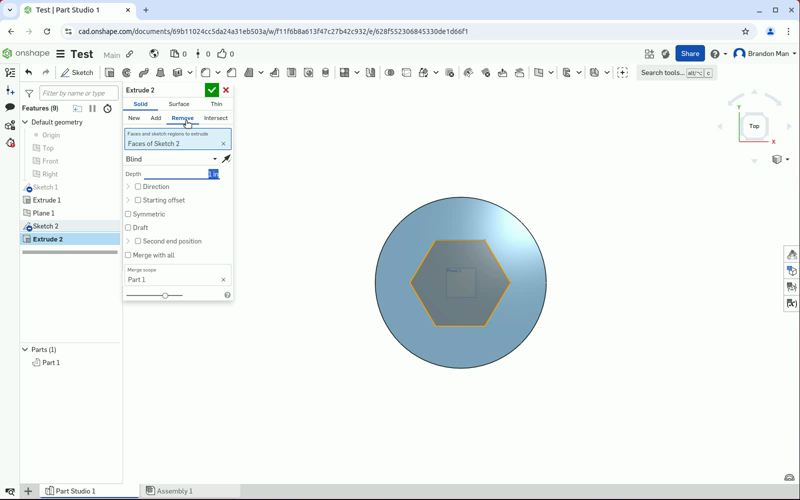
text(30.811)
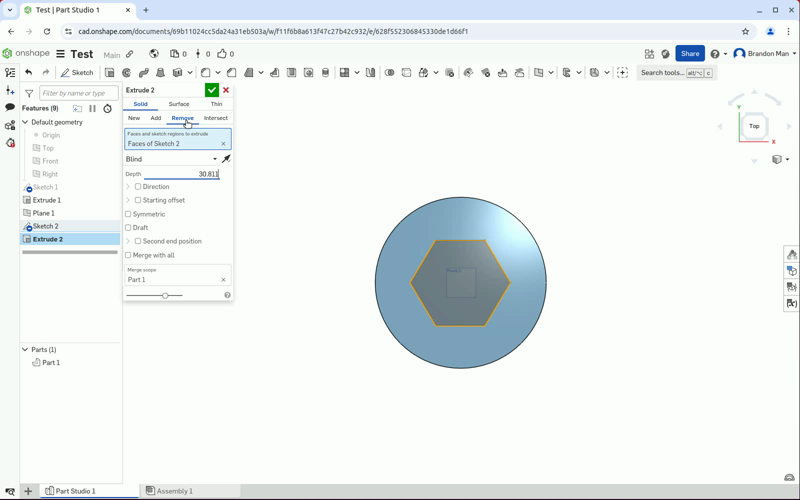
key(tab, 6)
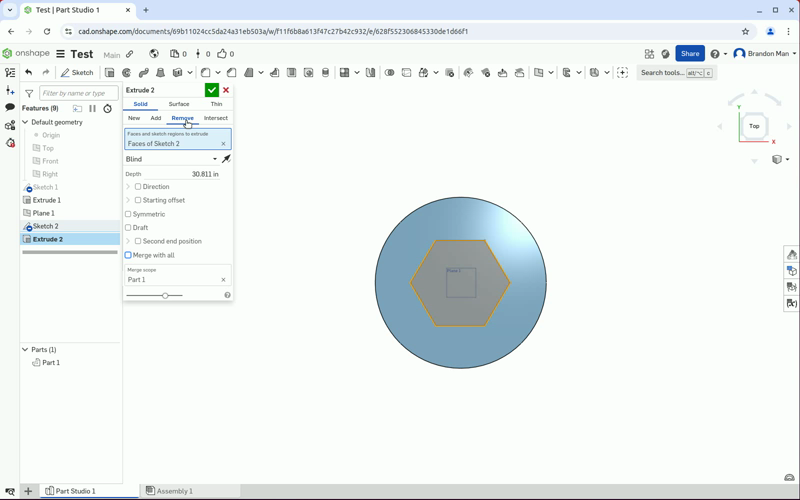
key(space)
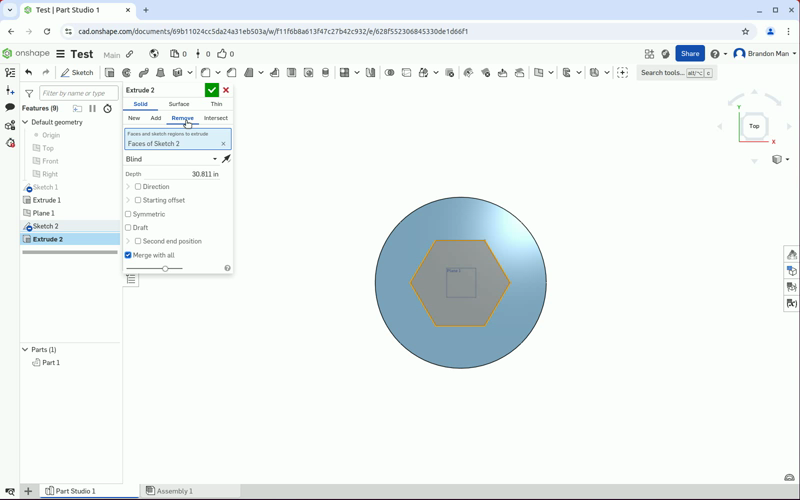
key(enter)
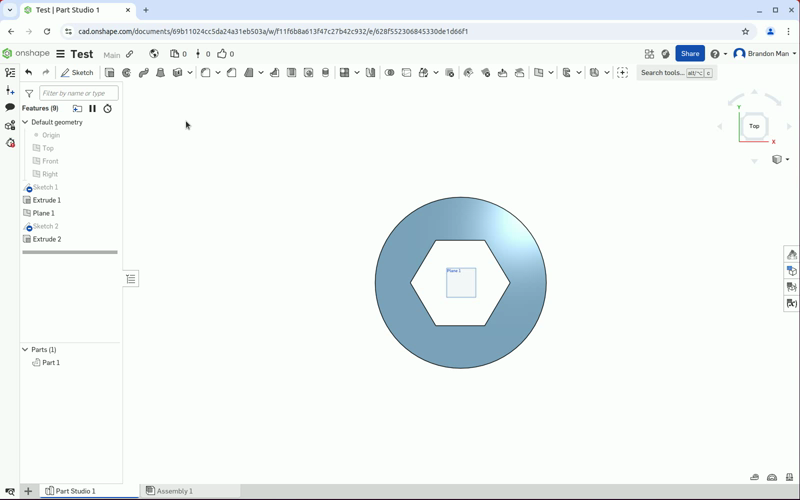
key(shift+h)
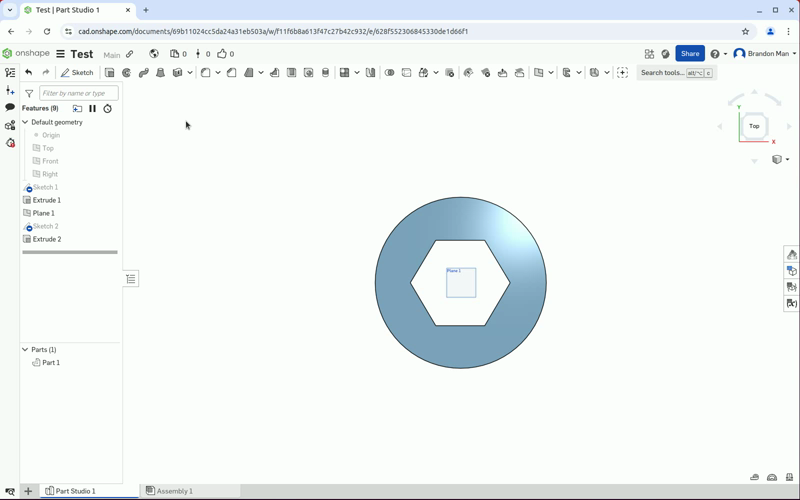
key(shift+h)
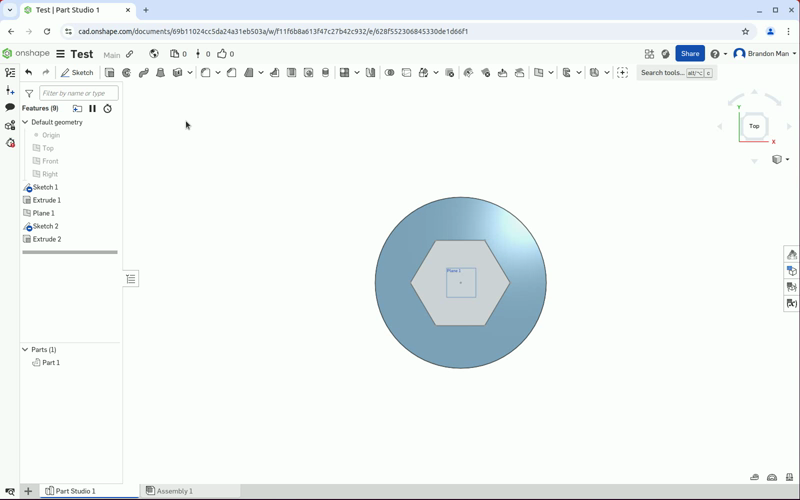
key(shift+7)
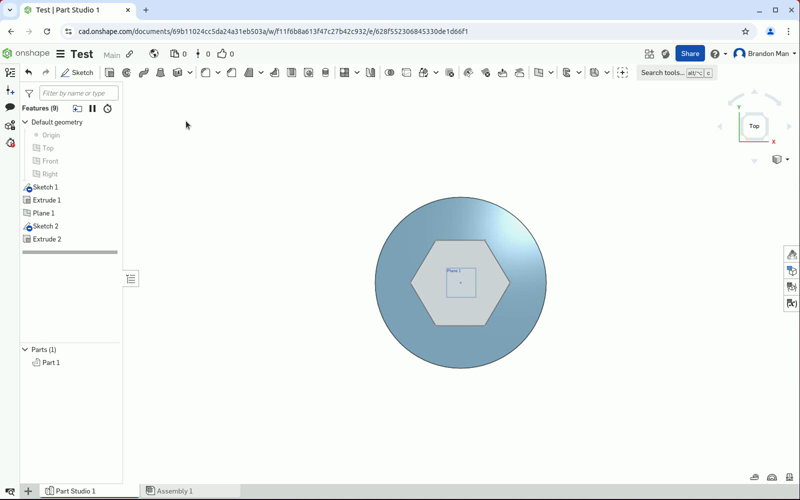
key(up, 3)
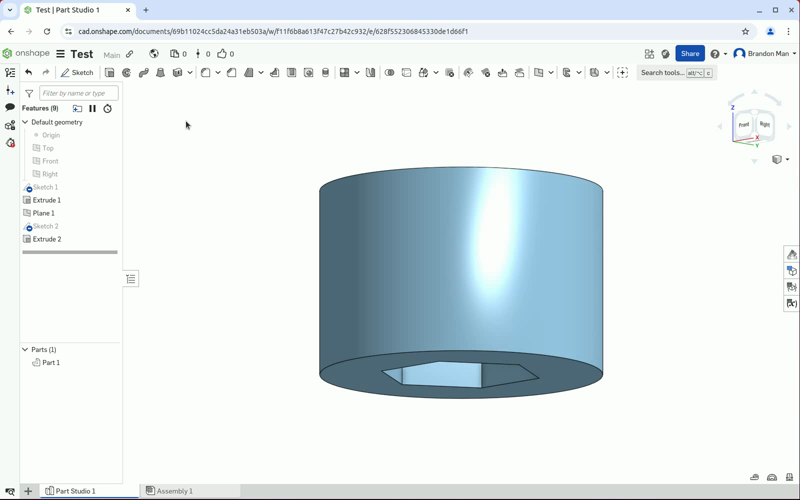
key(left, 3)
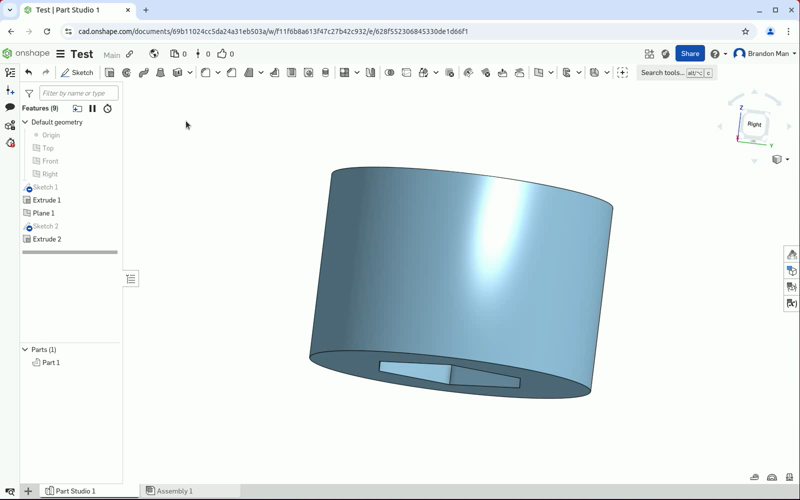
key(right, 3)
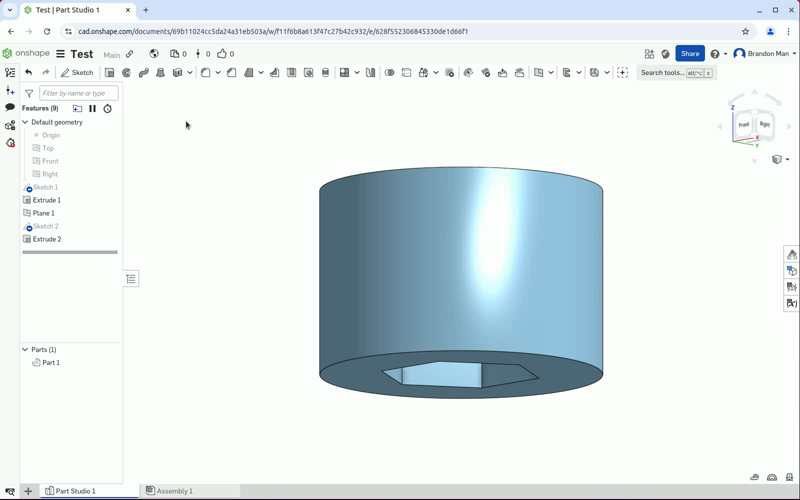
key(down, 3)
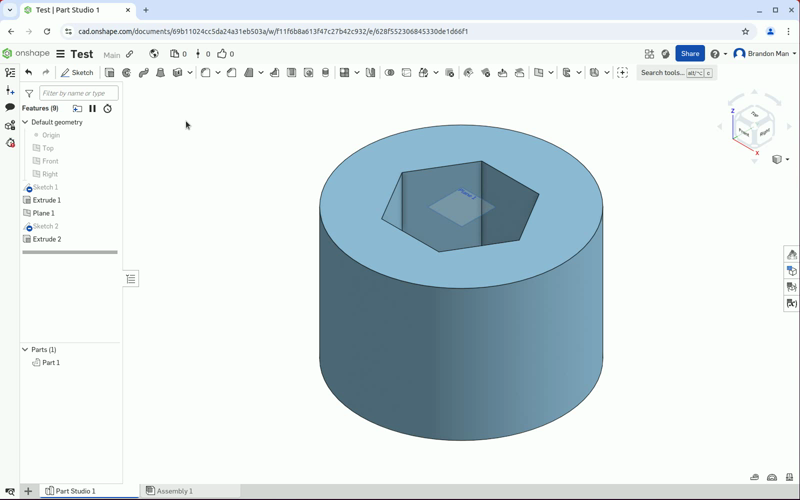
mouse_move(73, 189)
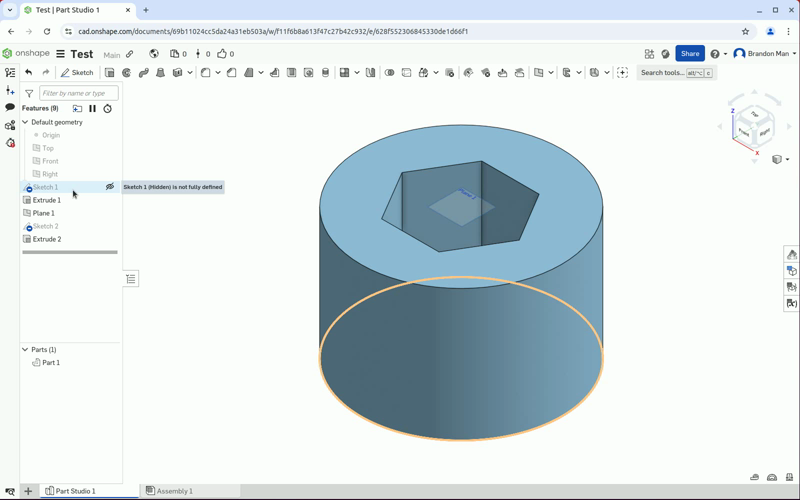
click(73, 189)